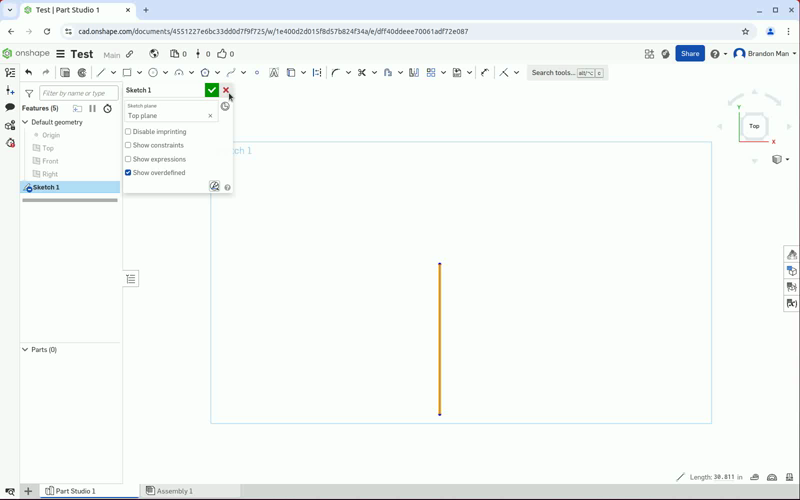
key(shift+h)
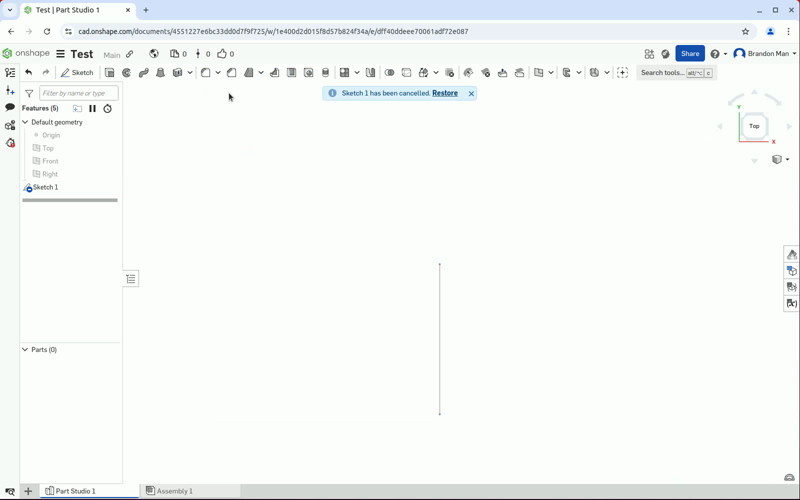
key(shift+s)
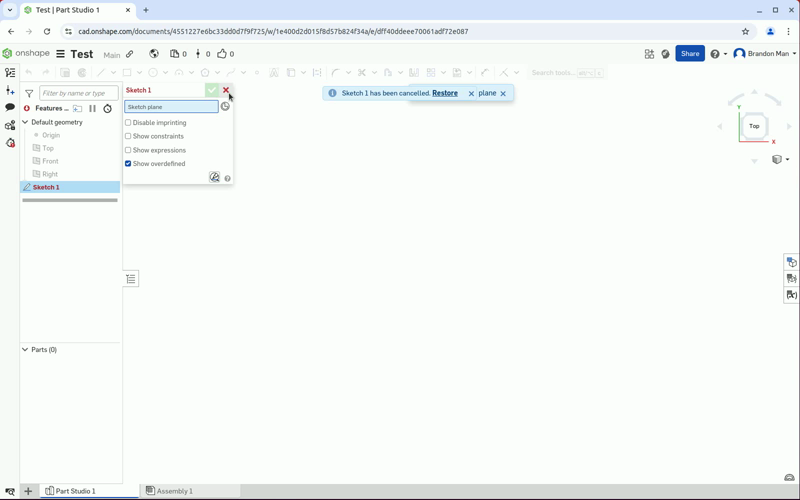
mouse_move(73, 150)
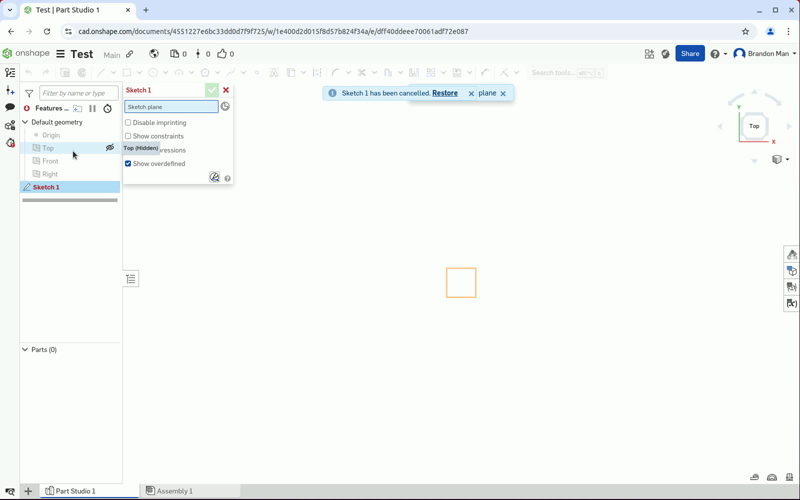
click(73, 150)
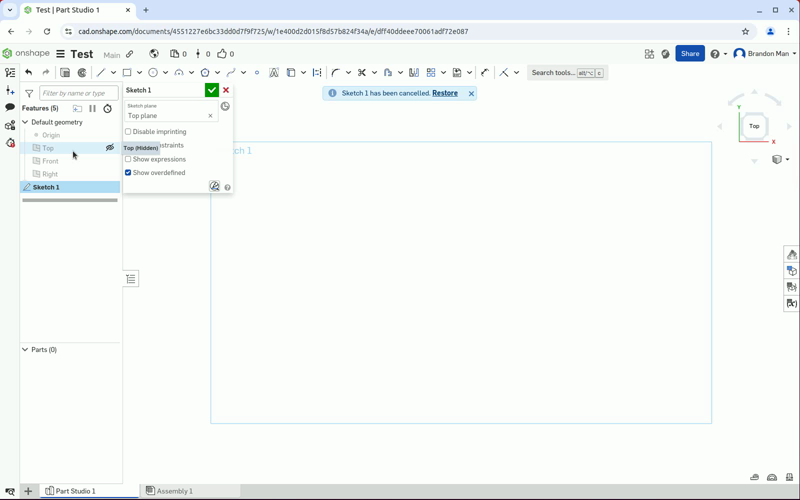
mouse_move(73, 352)
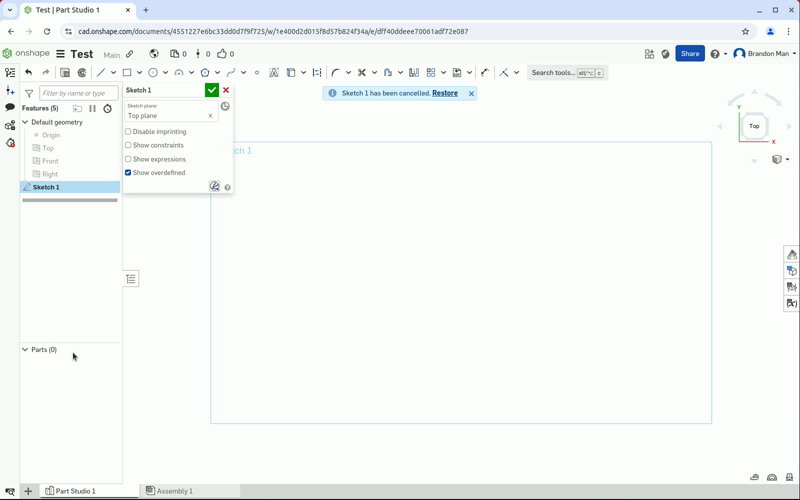
key(y)
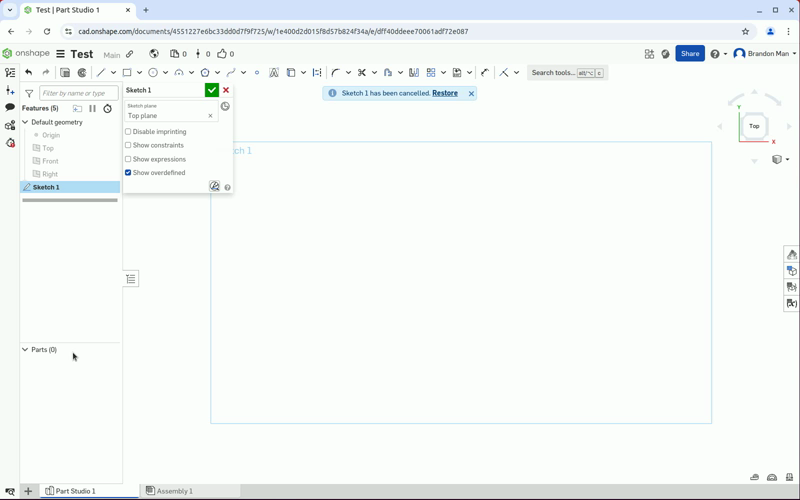
key(l)
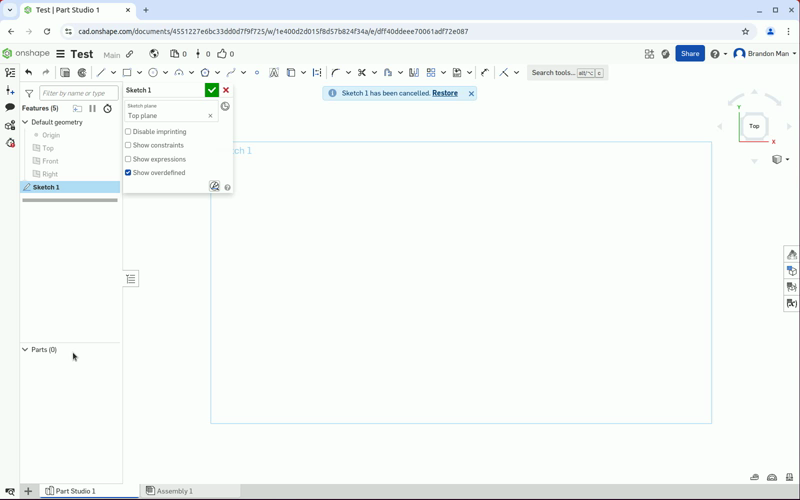
key_down(shift)
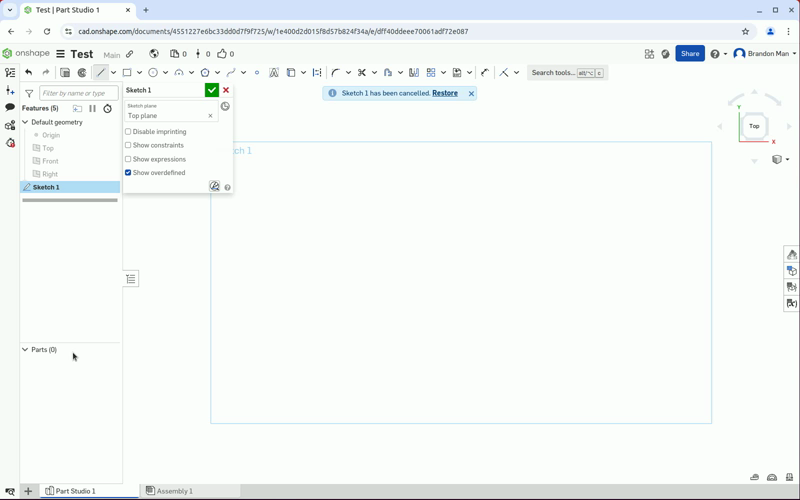
mouse_move(460, 373)
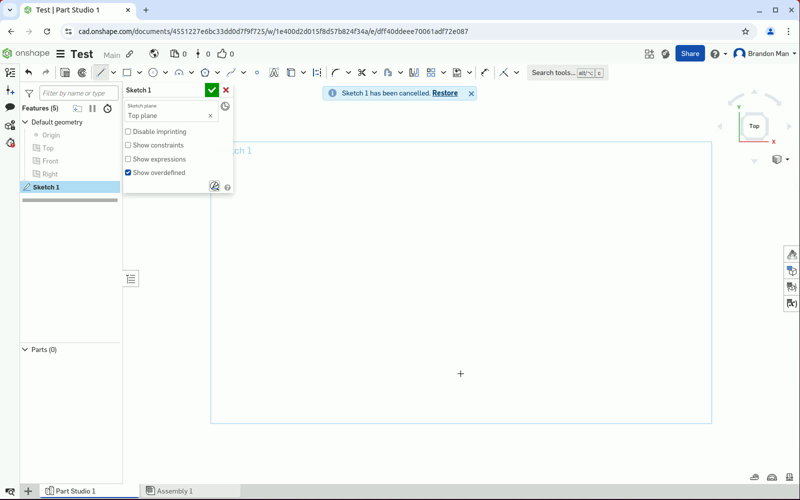
click(460, 373)
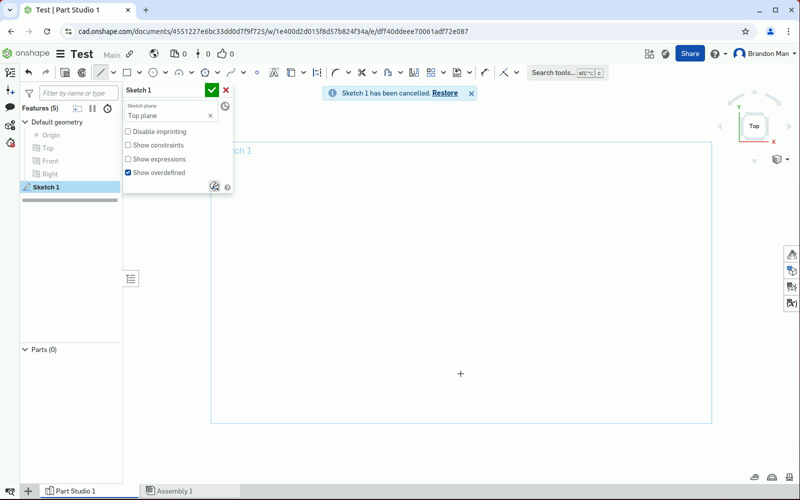
key_up(shift)
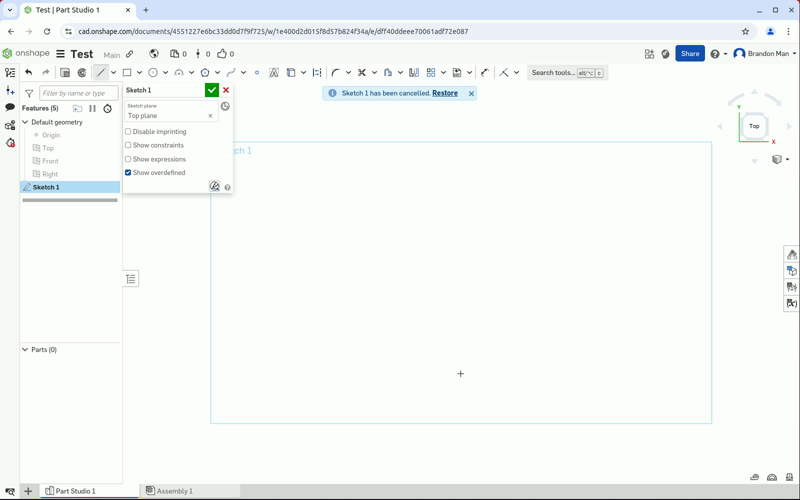
key_down(shift)
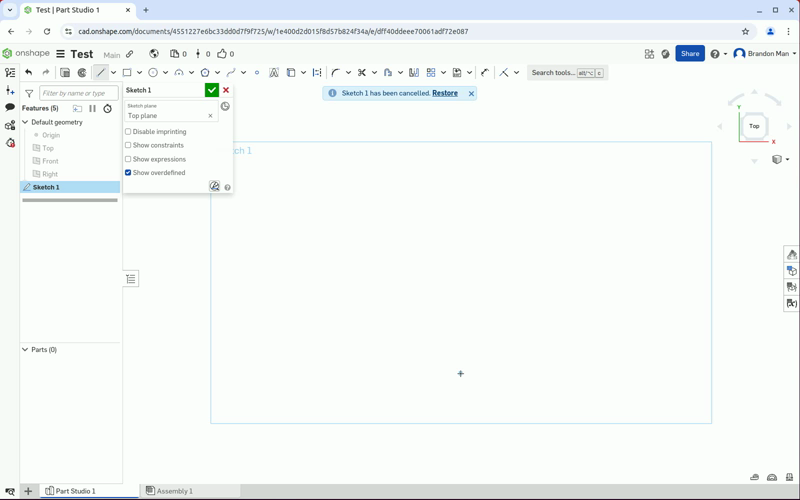
mouse_move(528, 373)
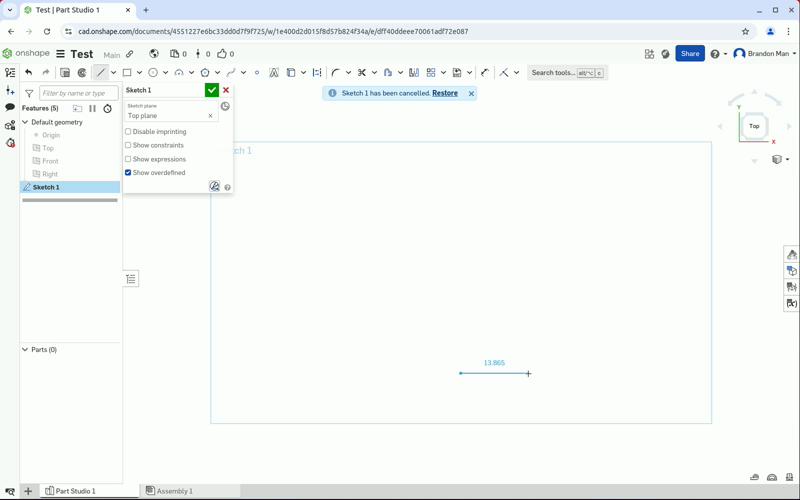
click(528, 373)
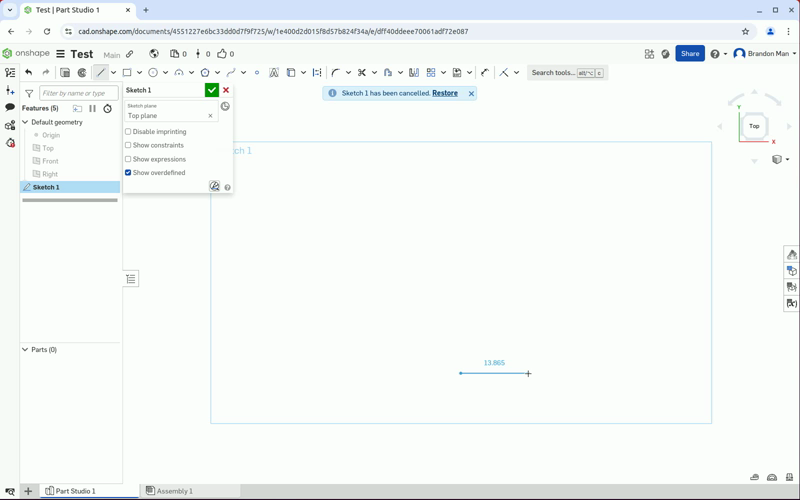
key_up(shift)
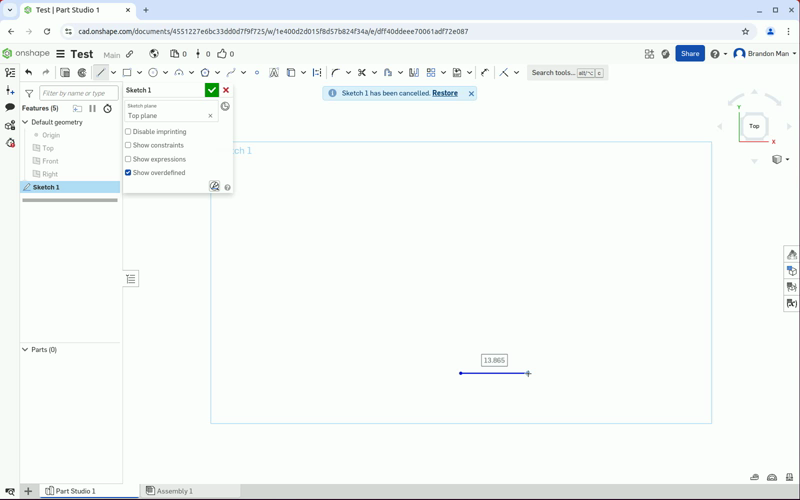
key_down(shift)
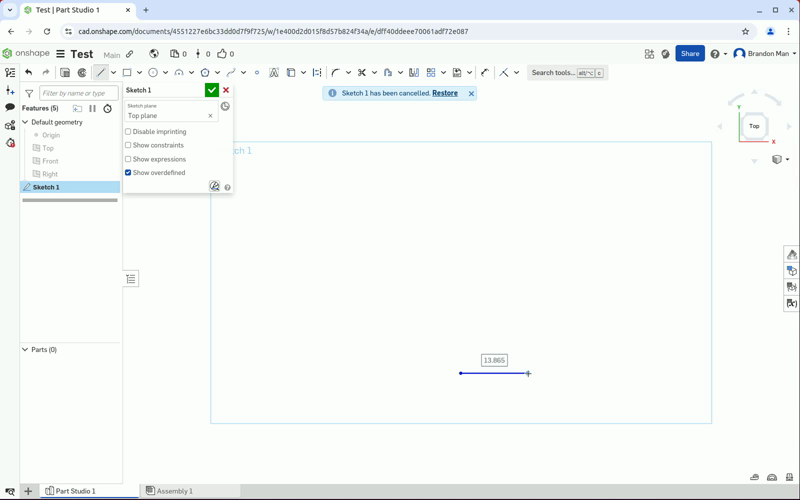
mouse_move(573, 328)
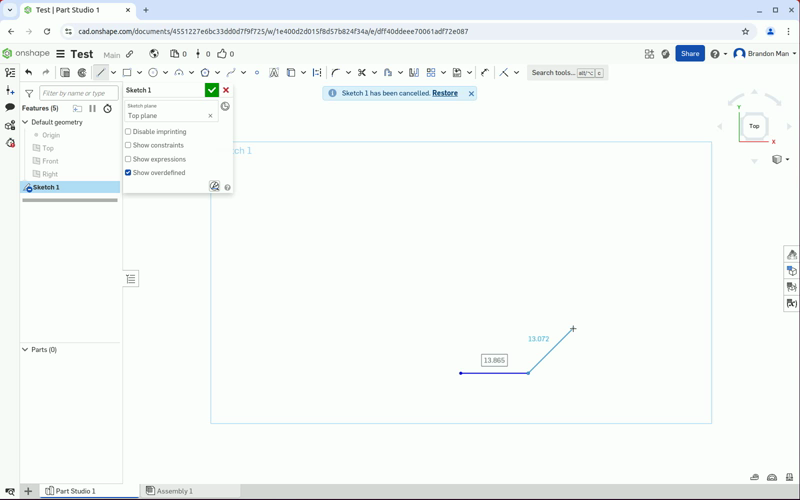
click(573, 328)
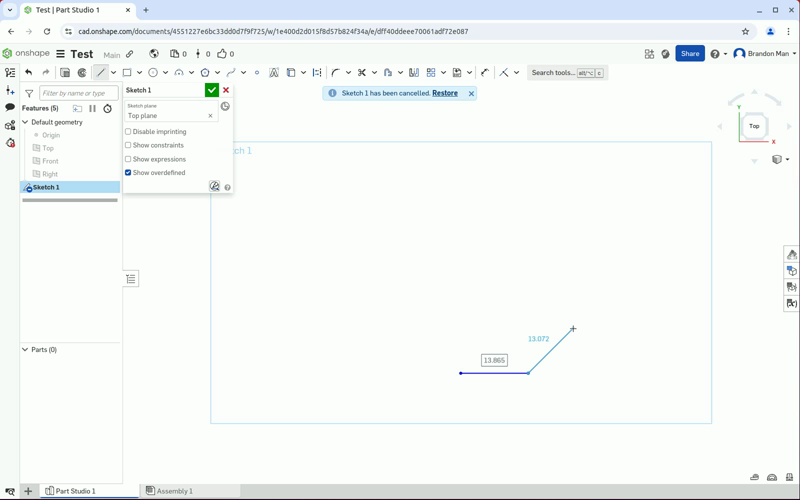
key_up(shift)
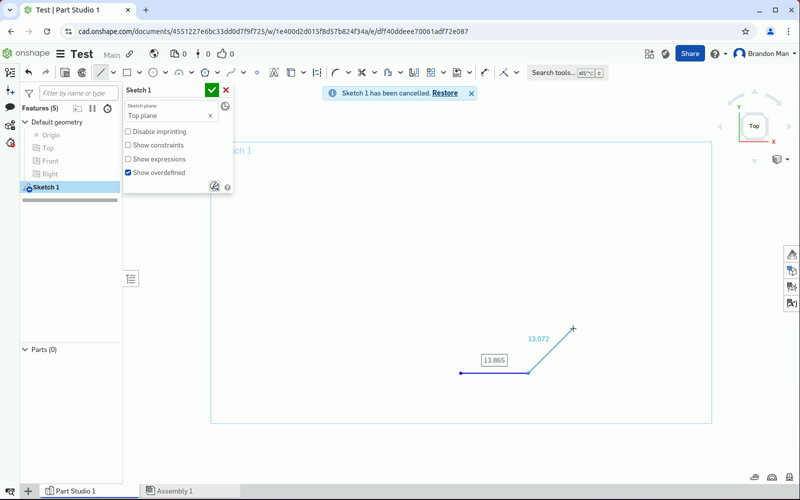
key_down(shift)
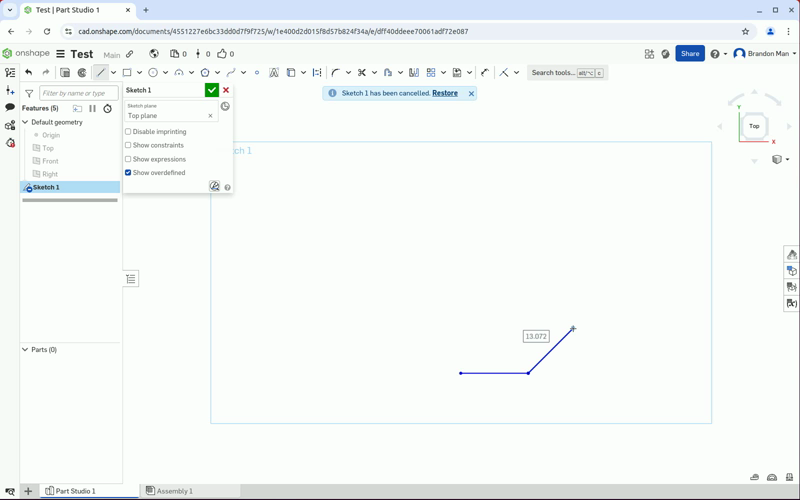
mouse_move(589, 328)
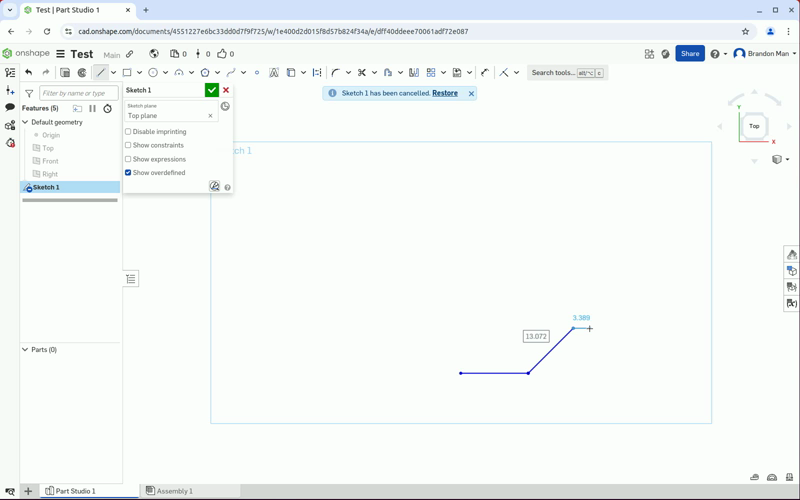
mouse_move(573, 283)
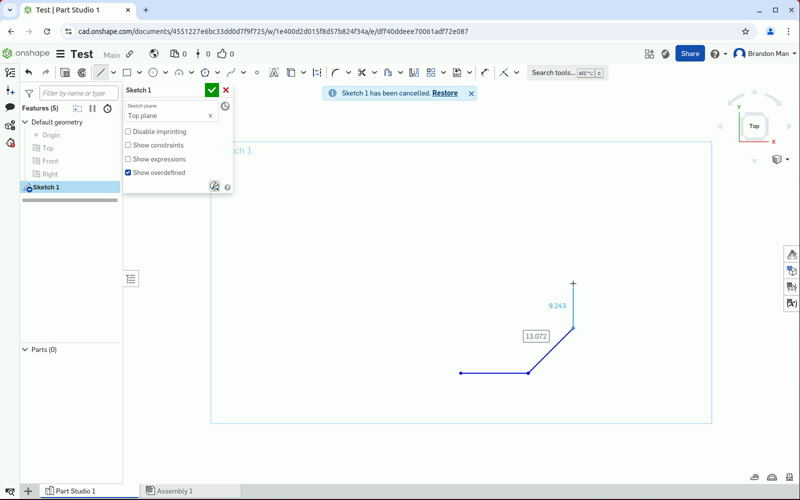
click(573, 283)
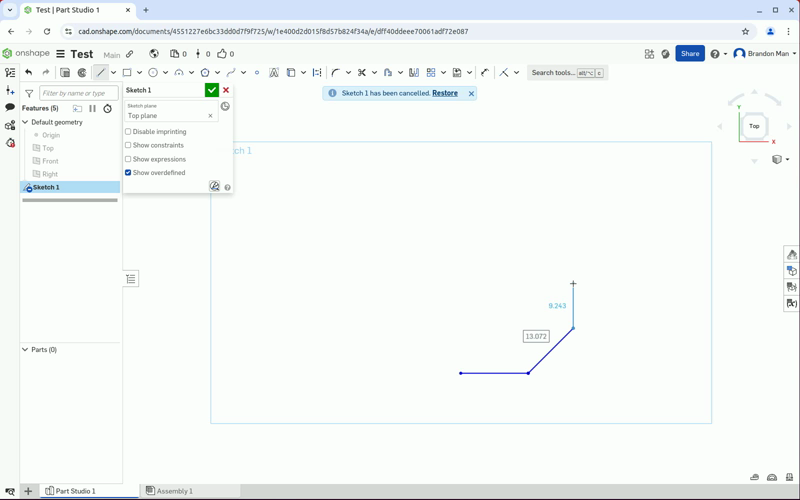
key_up(shift)
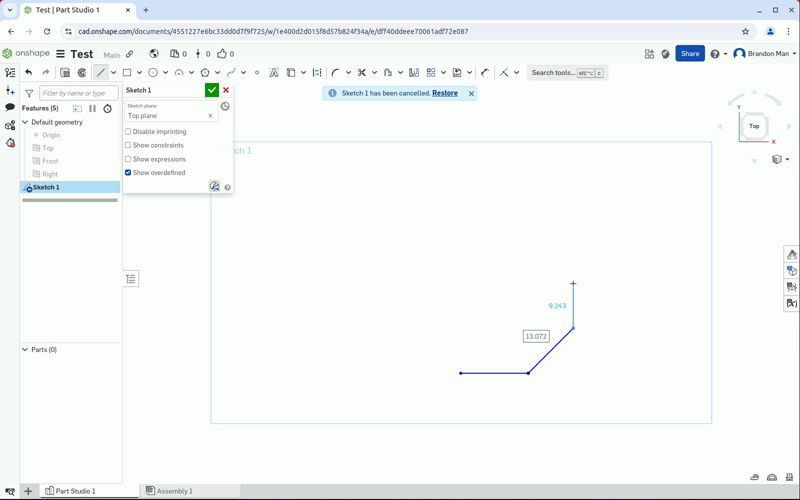
key_down(shift)
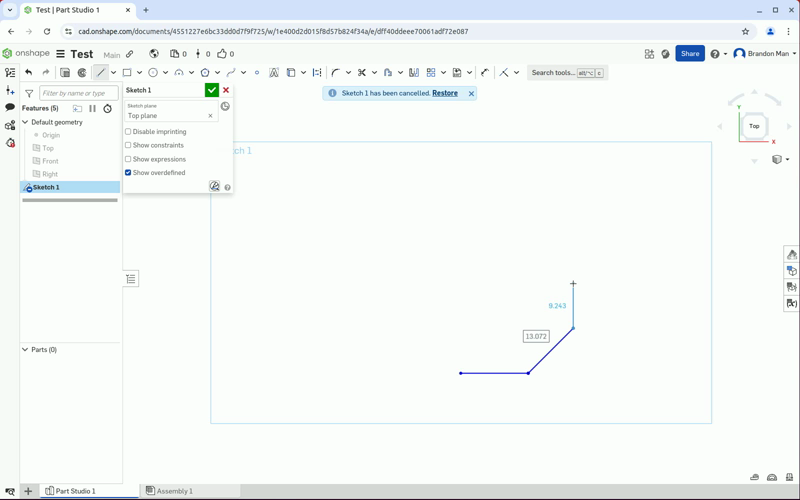
mouse_move(460, 283)
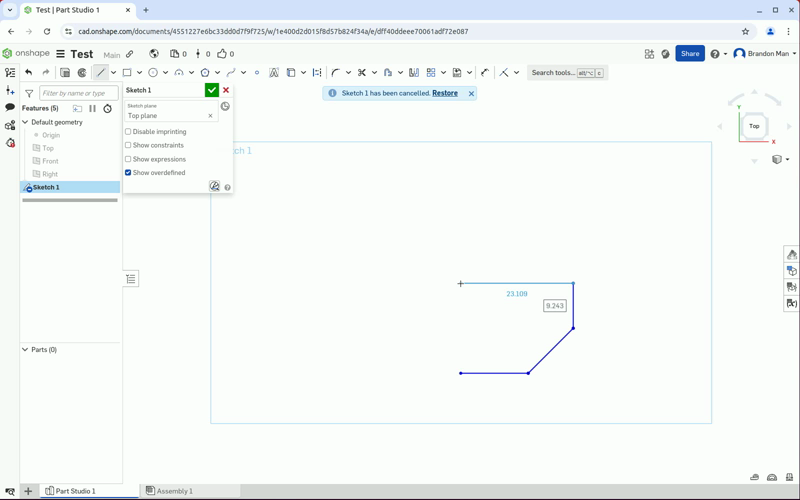
click(460, 283)
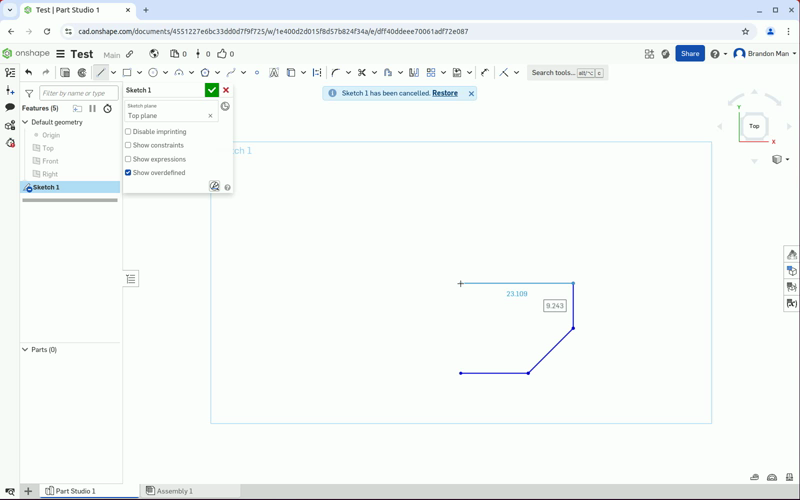
key_up(shift)
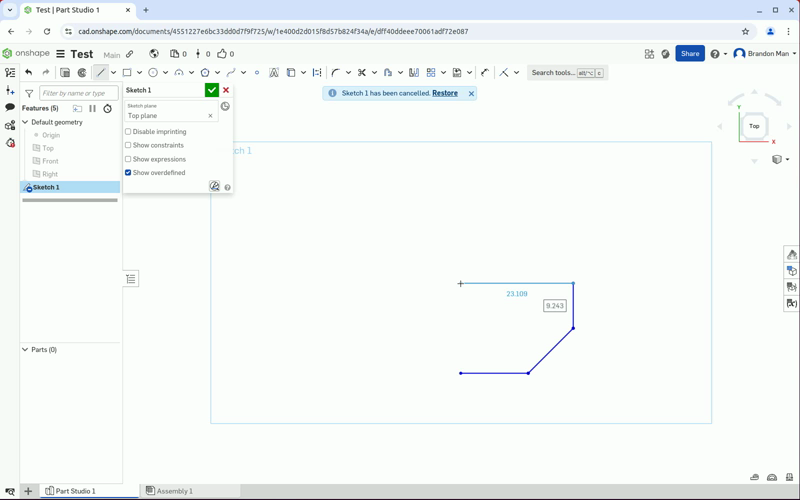
key(esc)
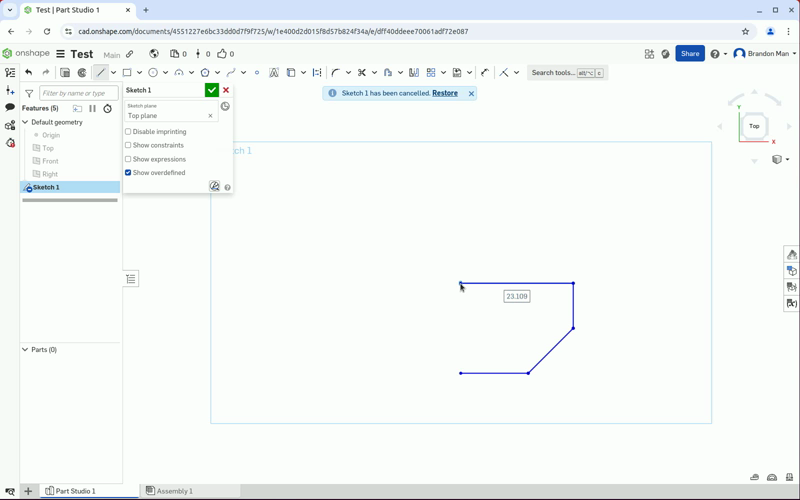
key(a)
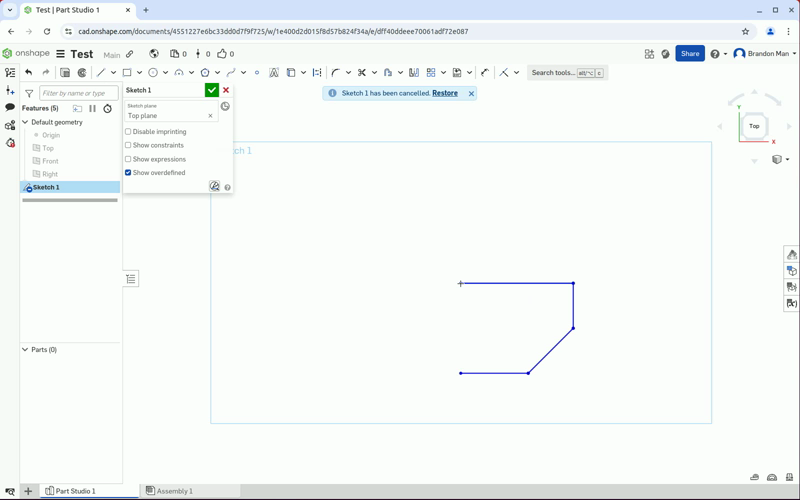
mouse_move(460, 283)
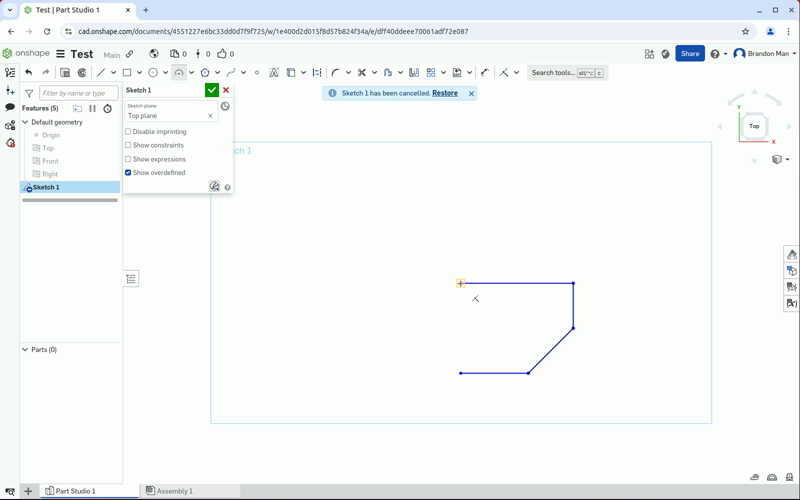
click(460, 283)
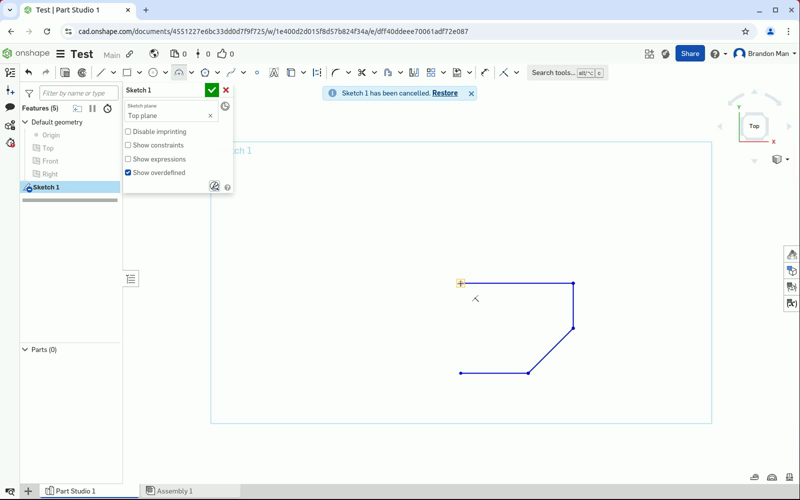
mouse_move(460, 373)
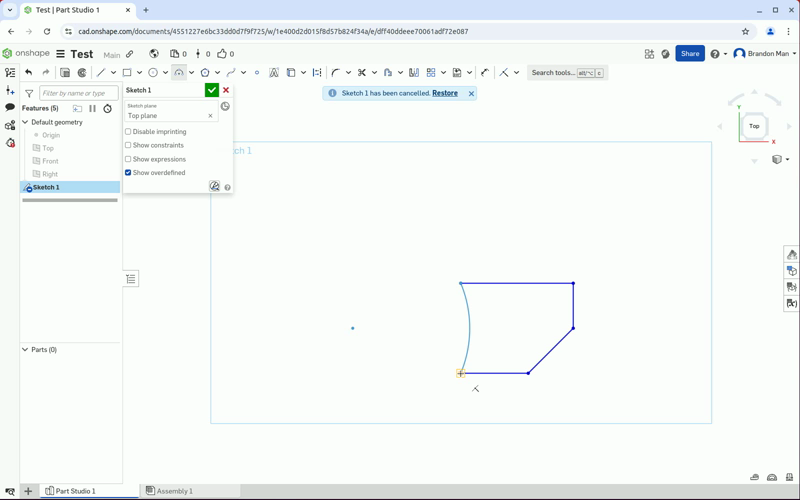
click(460, 373)
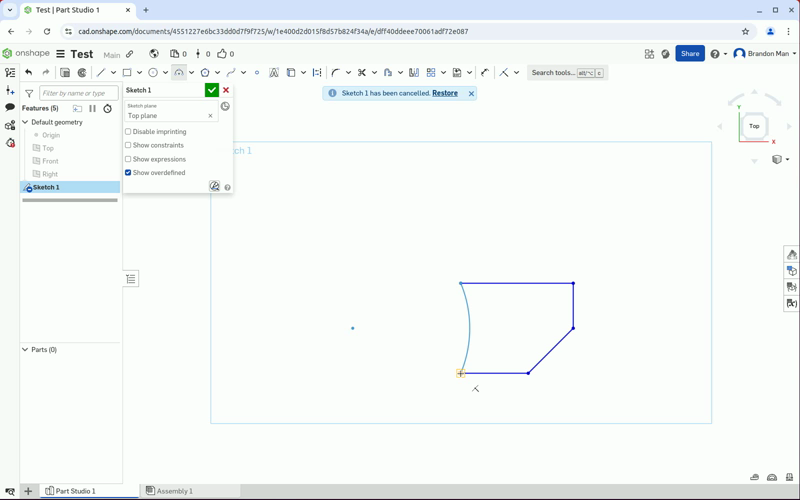
key_down(shift)
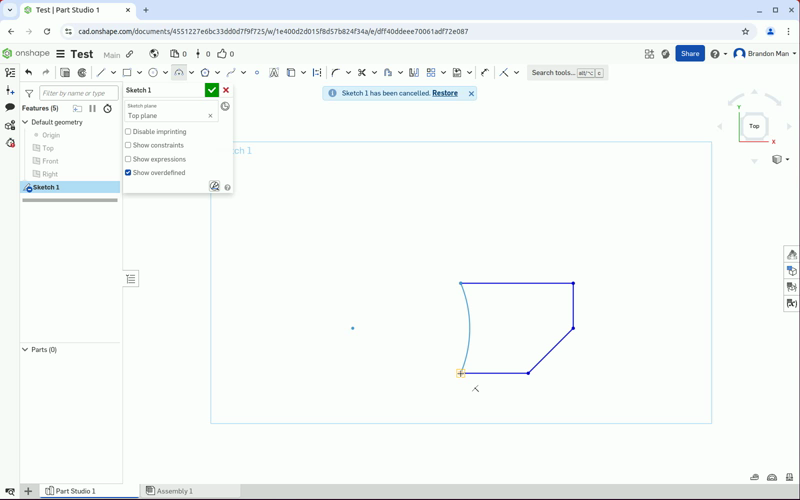
mouse_move(415, 328)
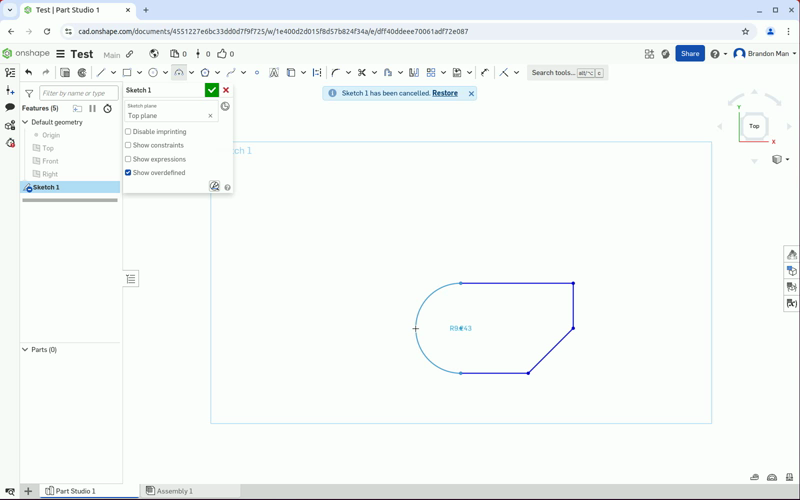
click(415, 328)
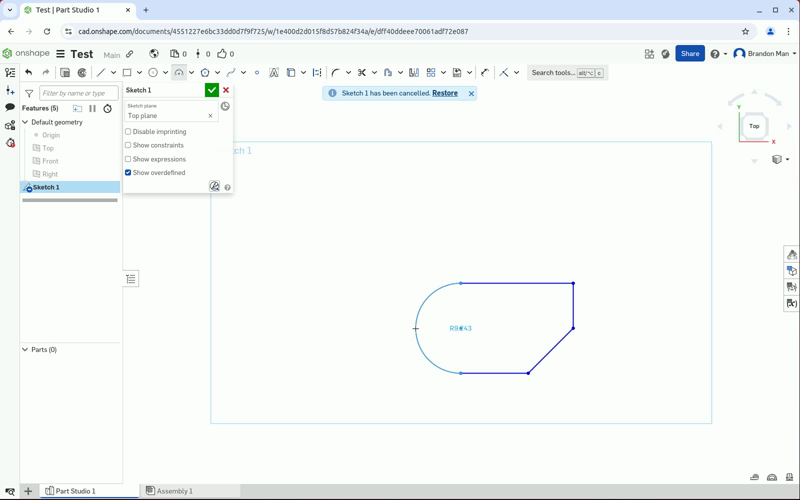
key_up(shift)
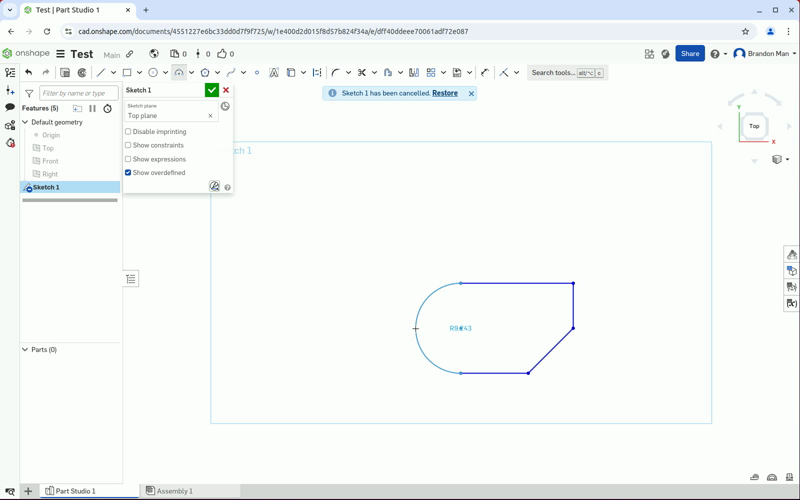
key(esc)
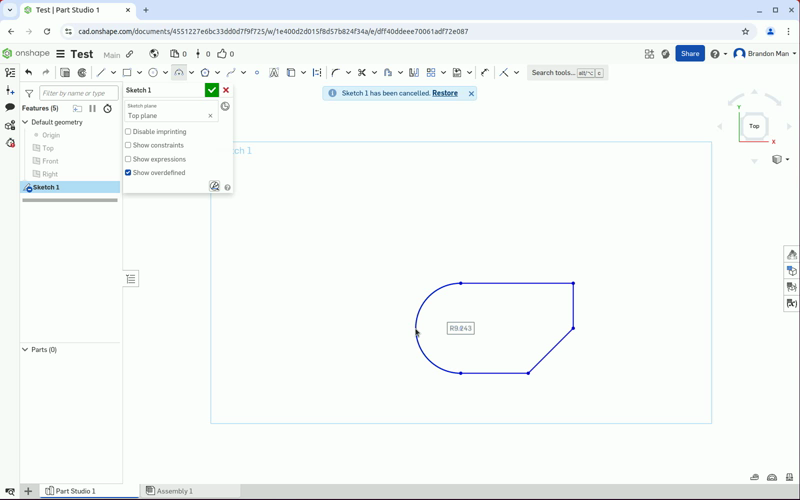
key(c)
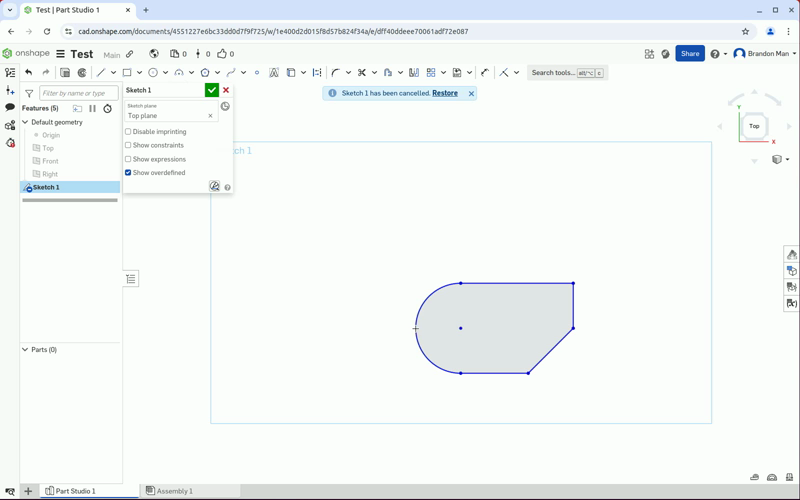
key_down(shift)
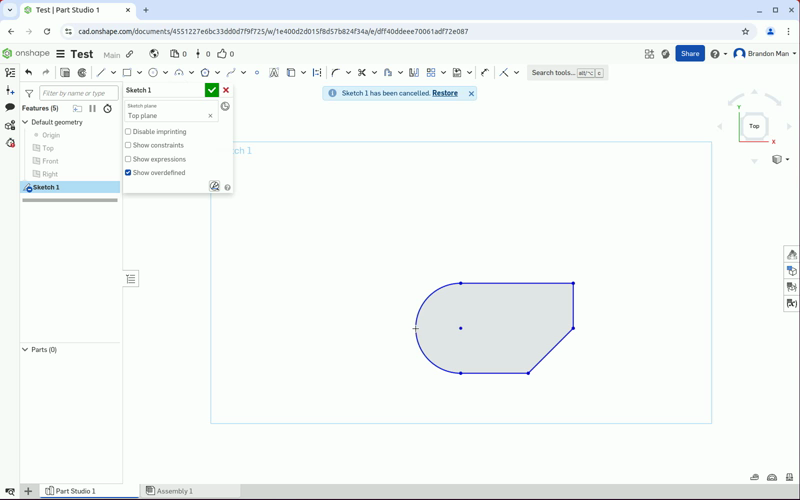
mouse_move(460, 328)
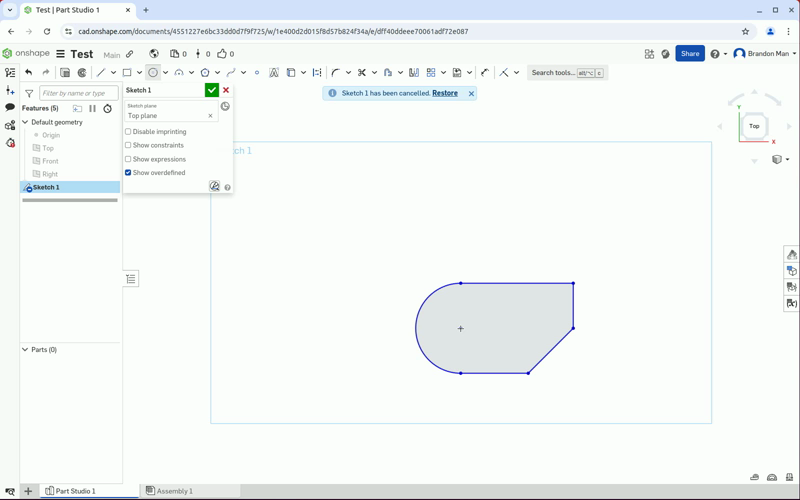
click(460, 328)
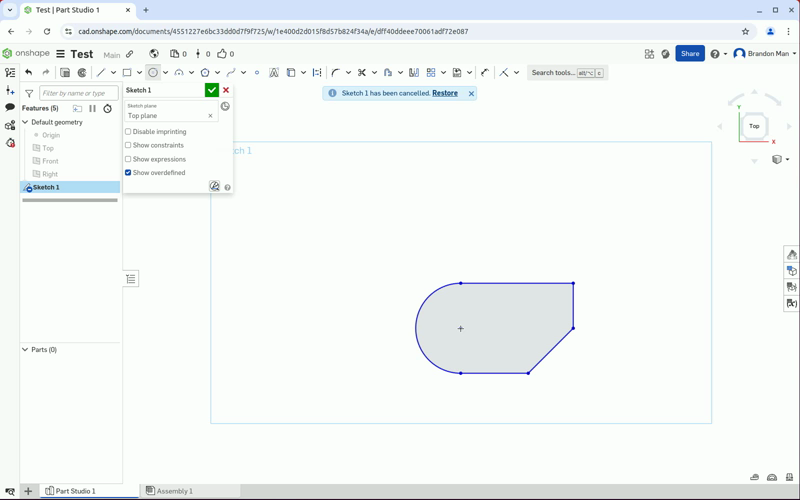
key_up(shift)
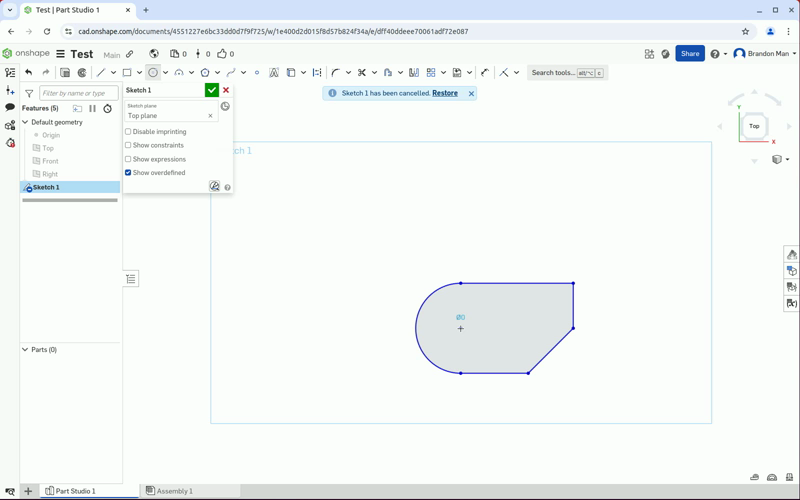
mouse_move(483, 328)
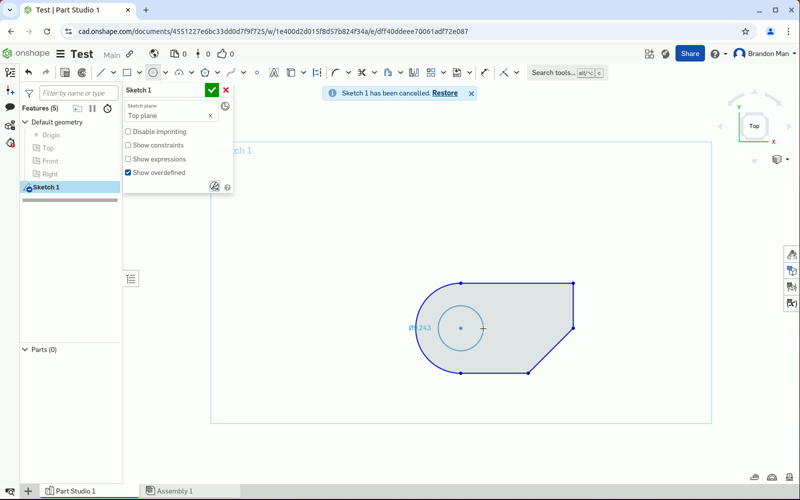
click(483, 328)
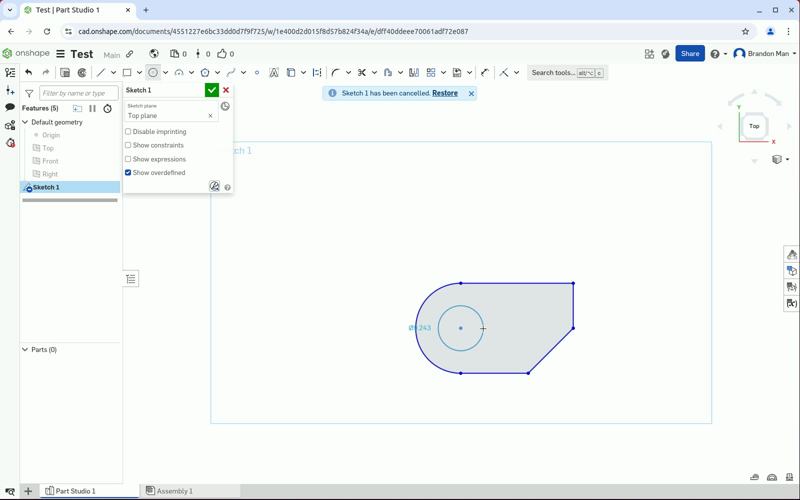
key(esc)
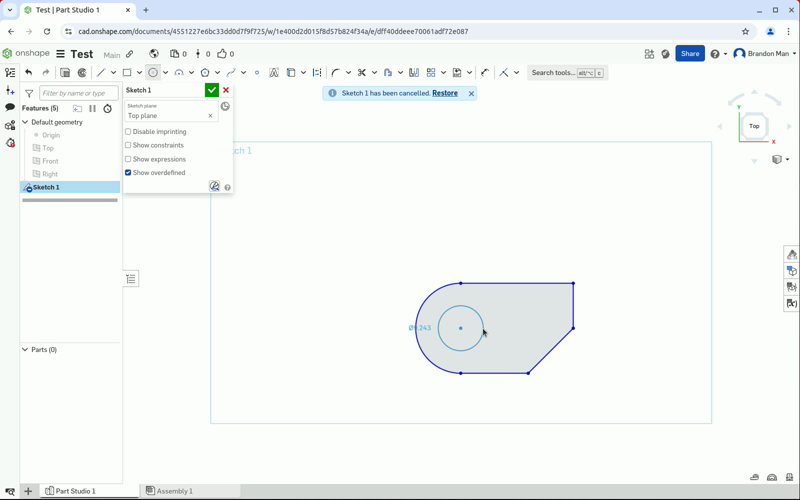
mouse_move(472, 356)
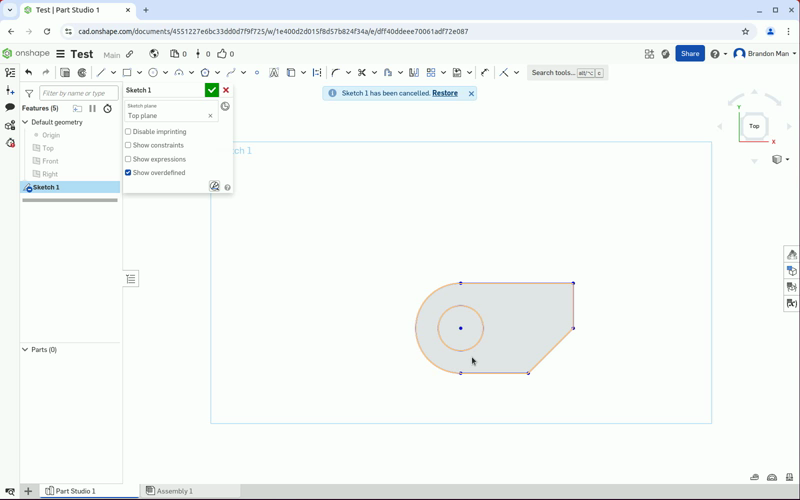
click(472, 356)
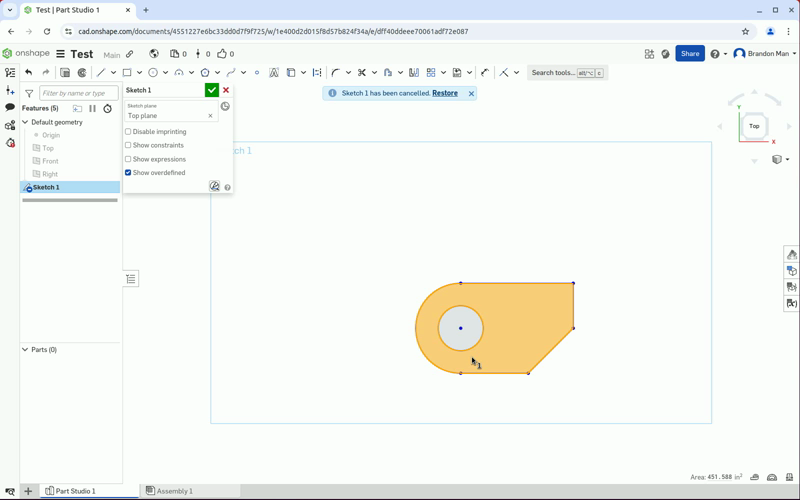
mouse_move(73, 352)
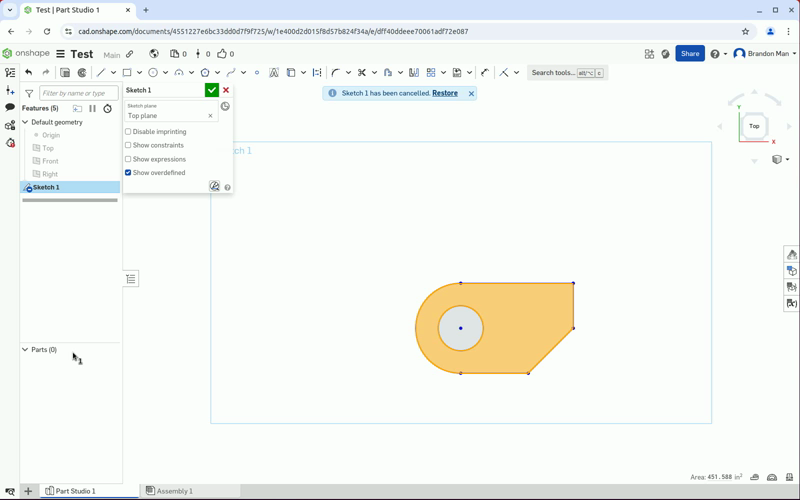
key(shift+y)
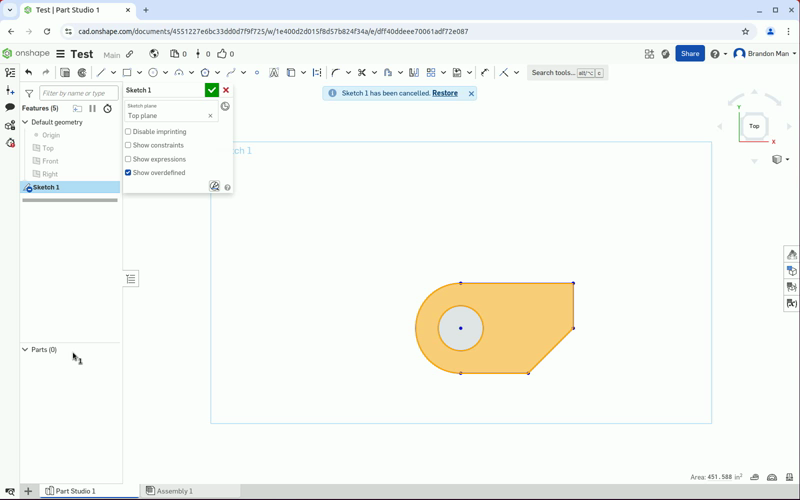
key(shift+e)
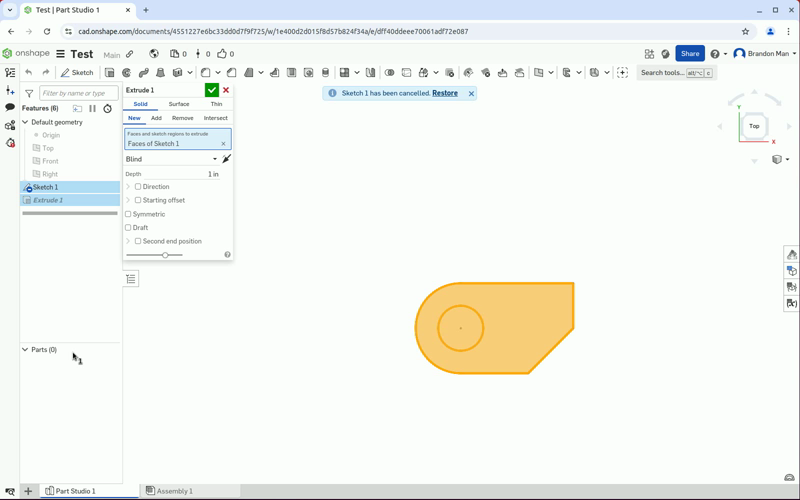
mouse_move(143, 106)
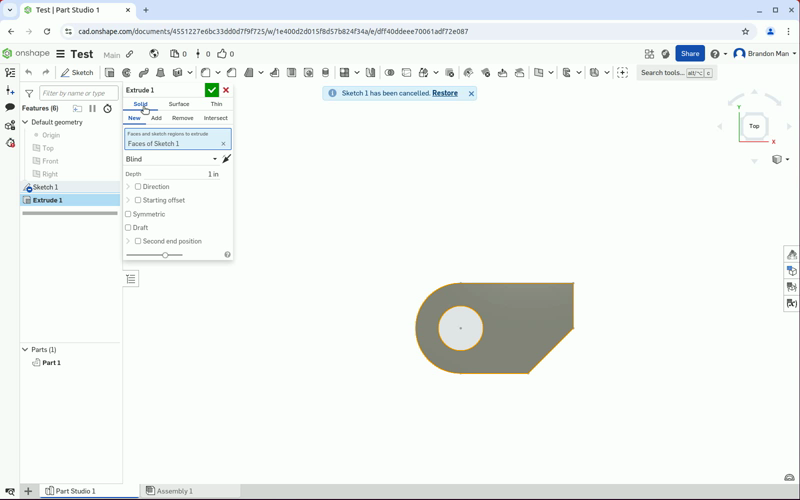
click(143, 106)
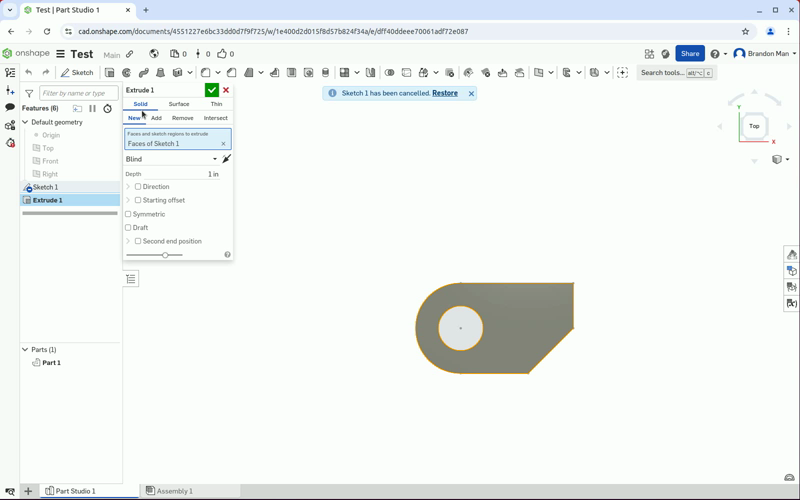
mouse_move(137, 120)
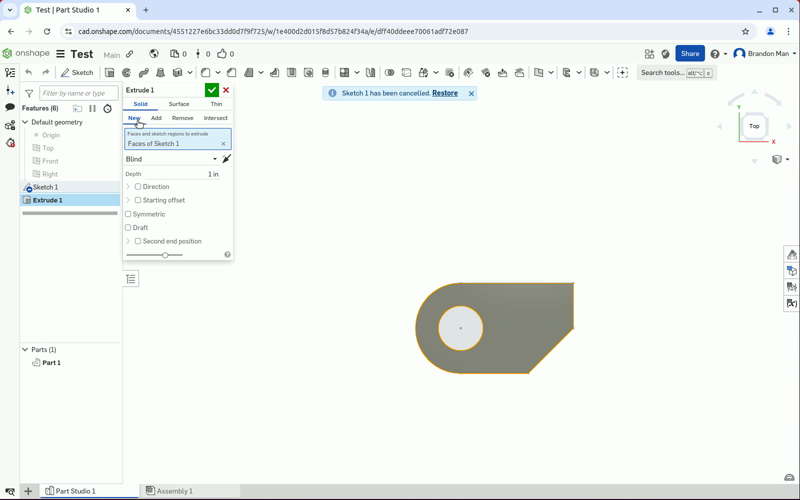
click(137, 120)
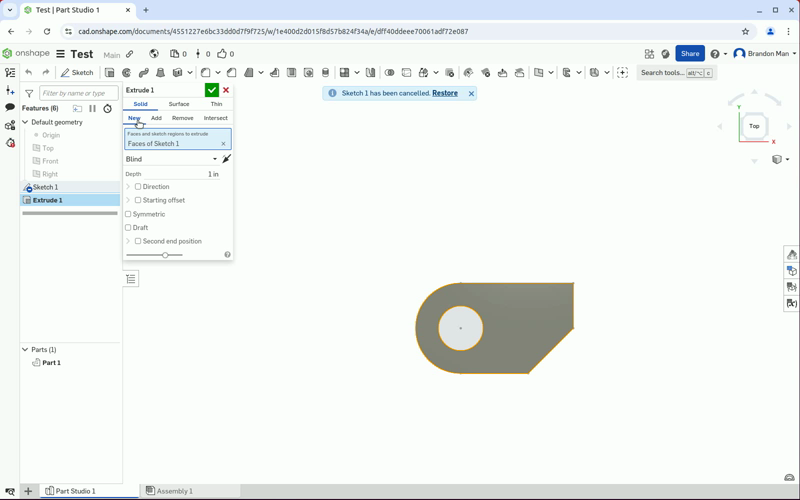
key(tab, 4)
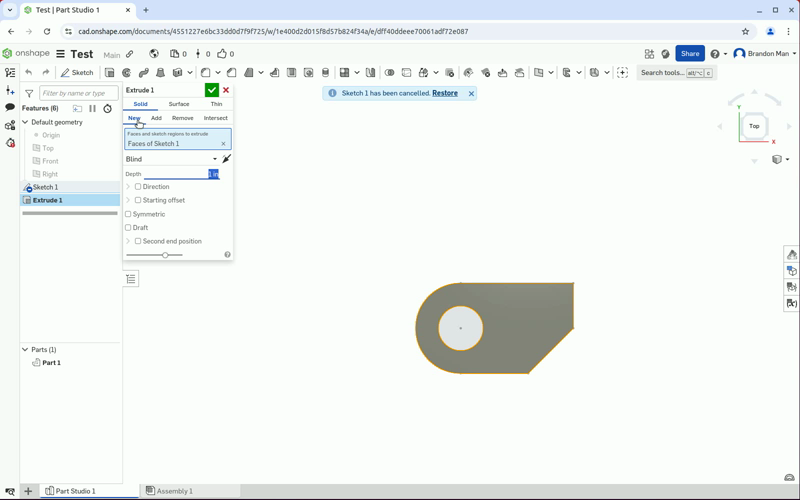
text(4.574)
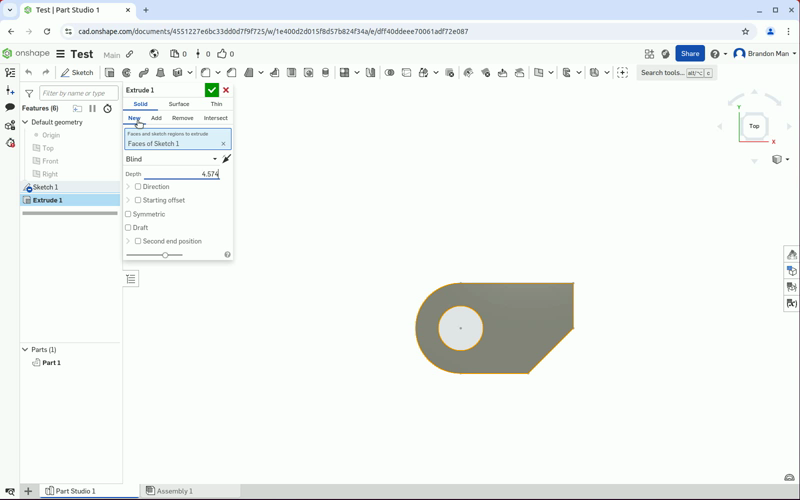
key(enter)
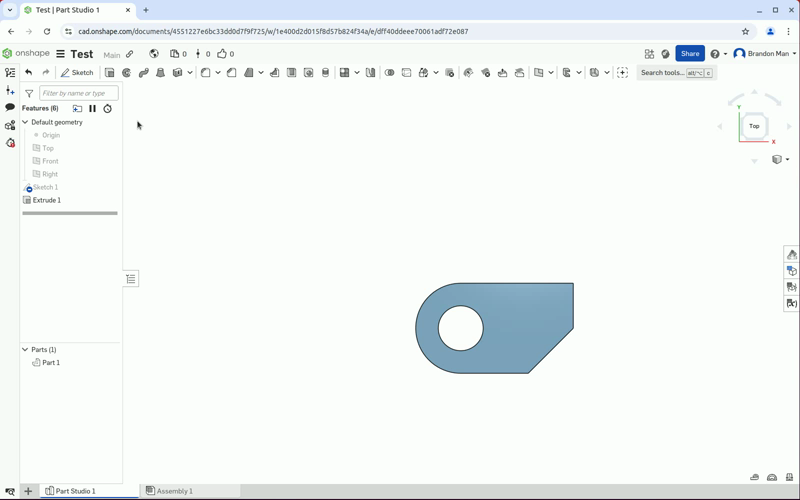
key(shift+h)
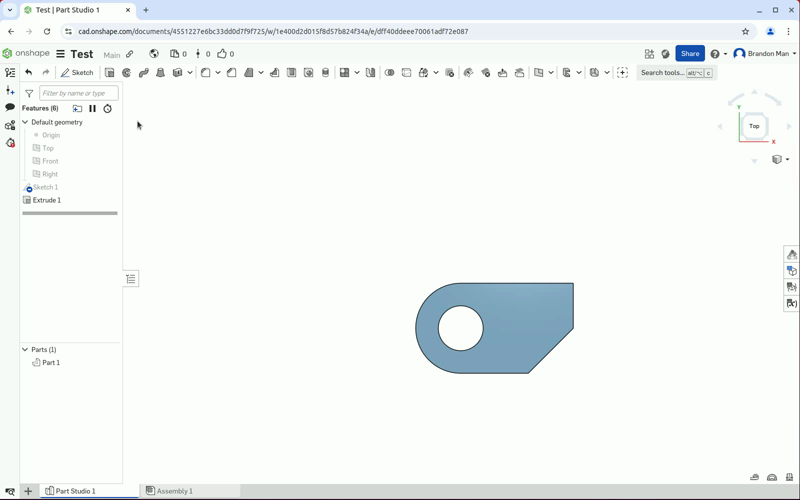
key(shift+h)
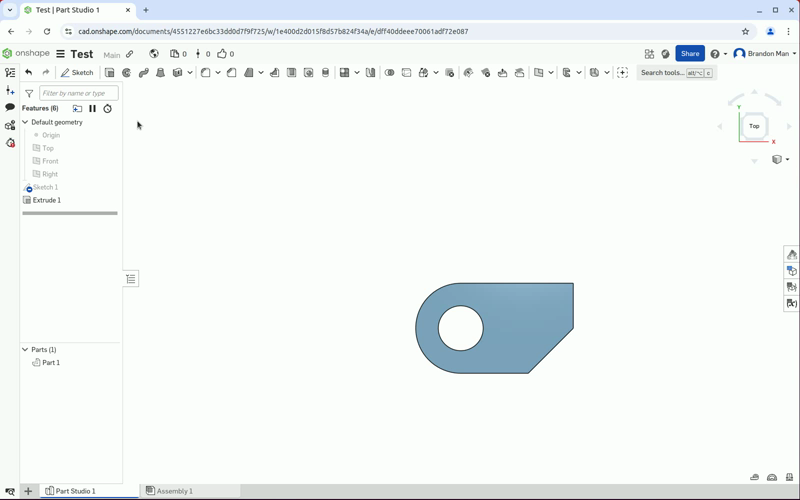
mouse_move(73, 189)
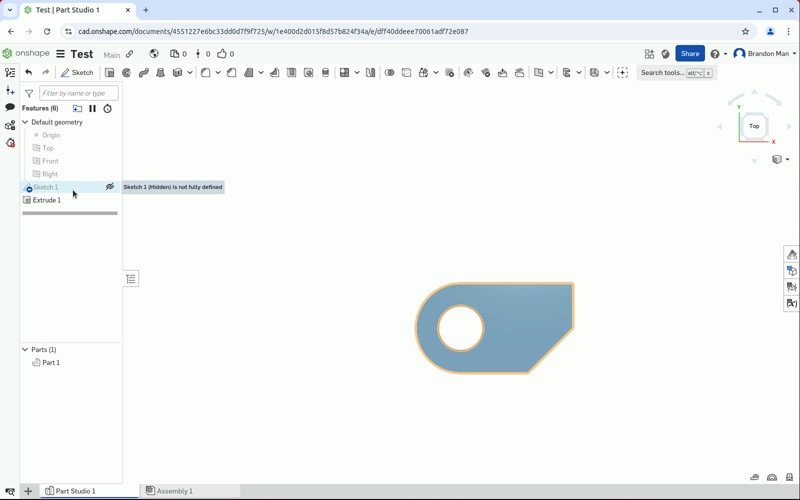
click(73, 189)
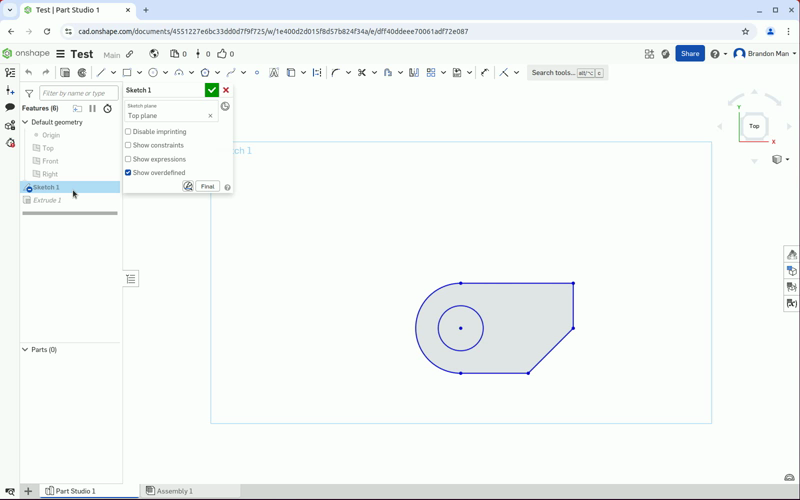
mouse_move(229, 92)
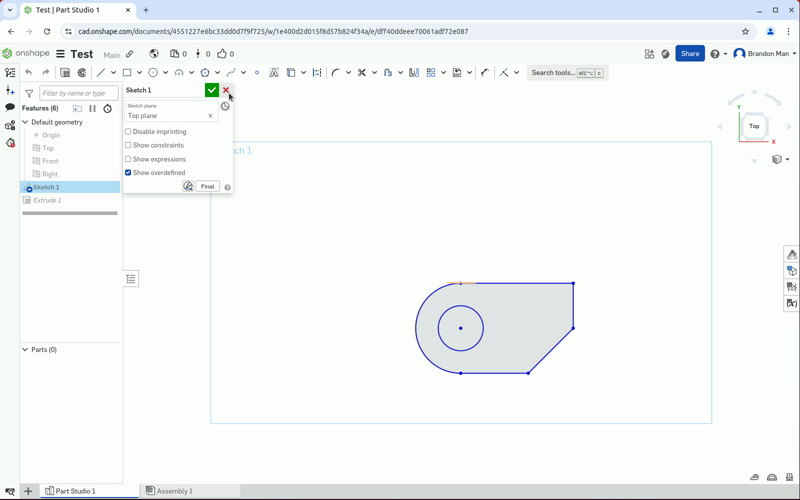
click(229, 92)
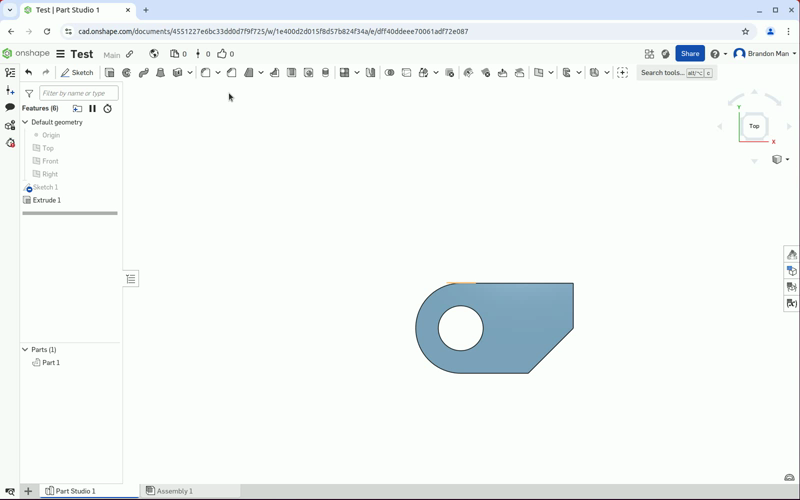
mouse_move(541, 75)
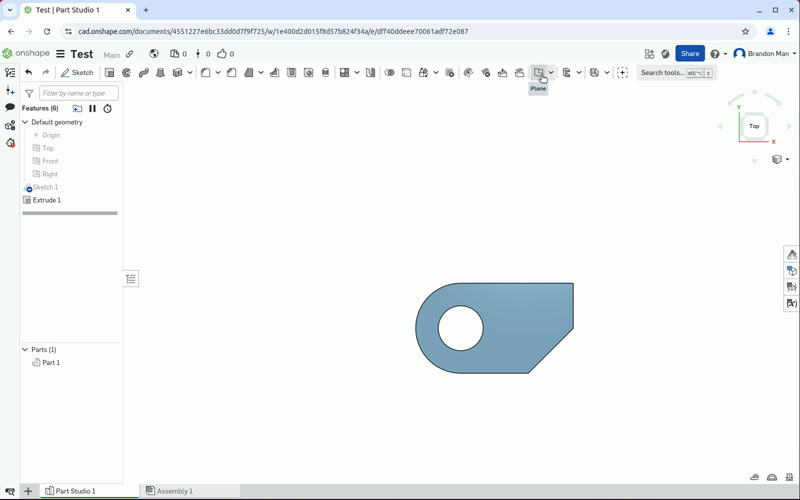
click(541, 75)
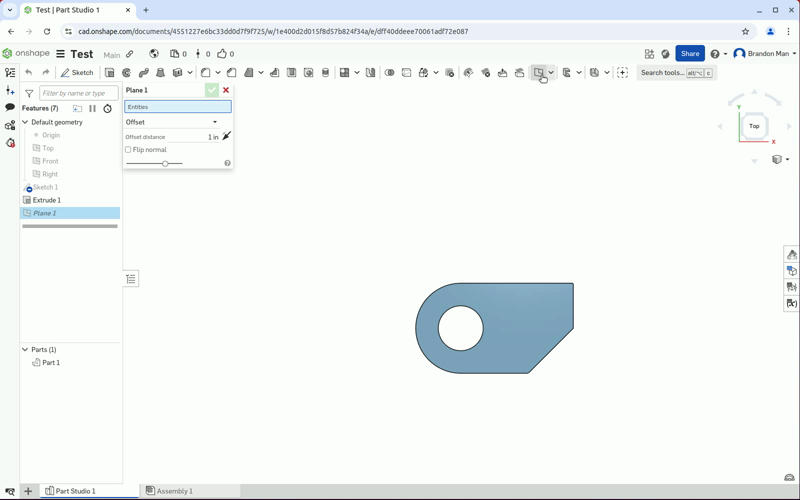
mouse_move(73, 150)
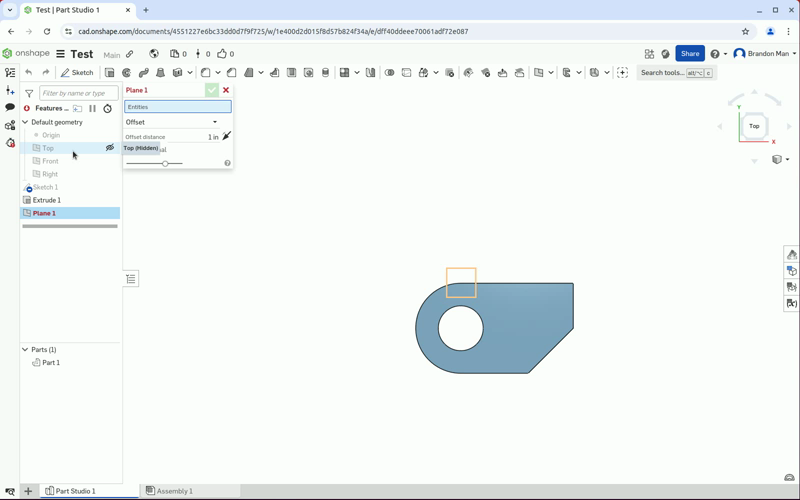
click(73, 150)
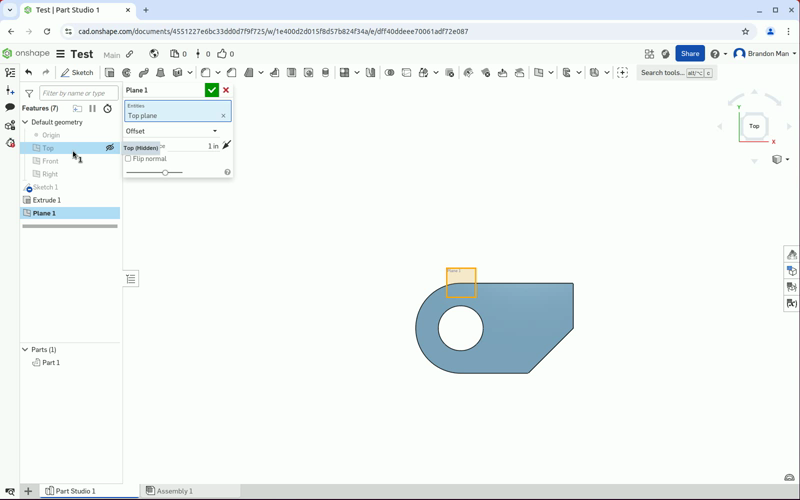
key(tab, 2)
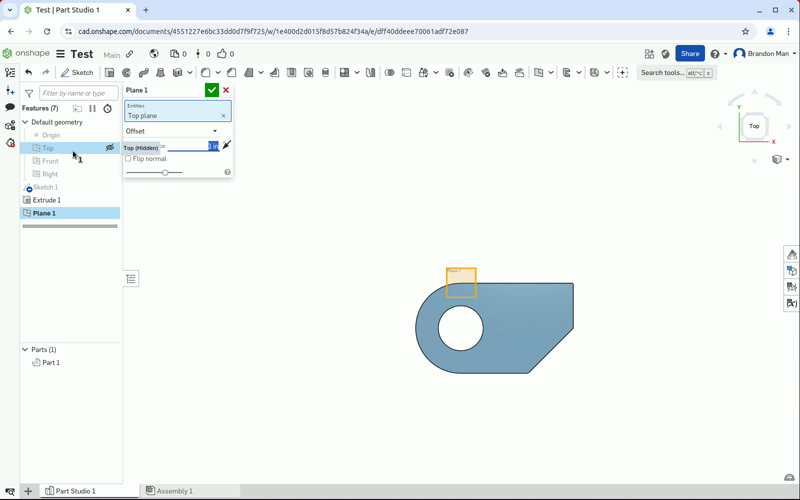
text(4.56)
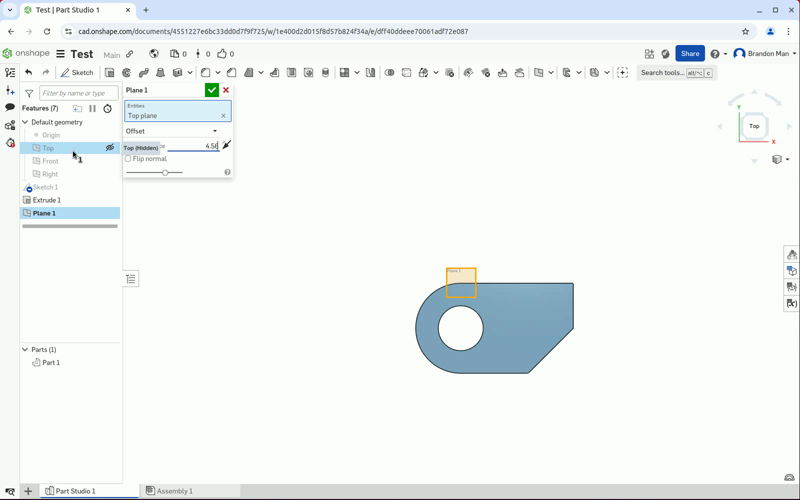
key(enter, 2)
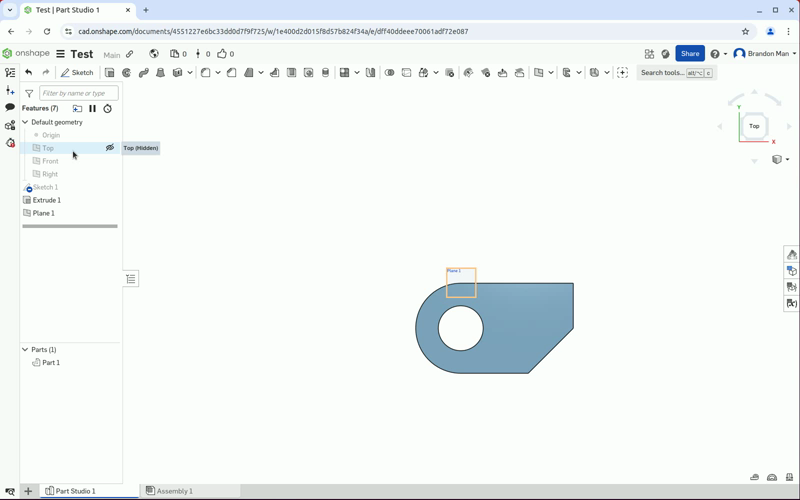
key(shift+s)
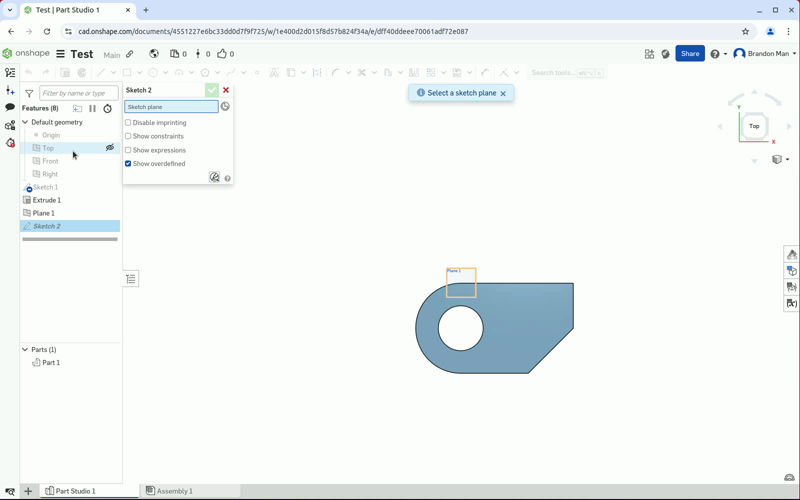
mouse_move(73, 215)
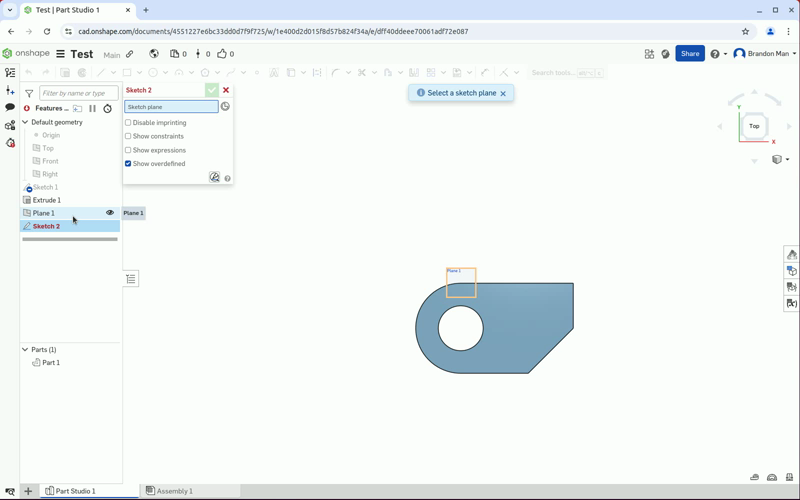
click(73, 215)
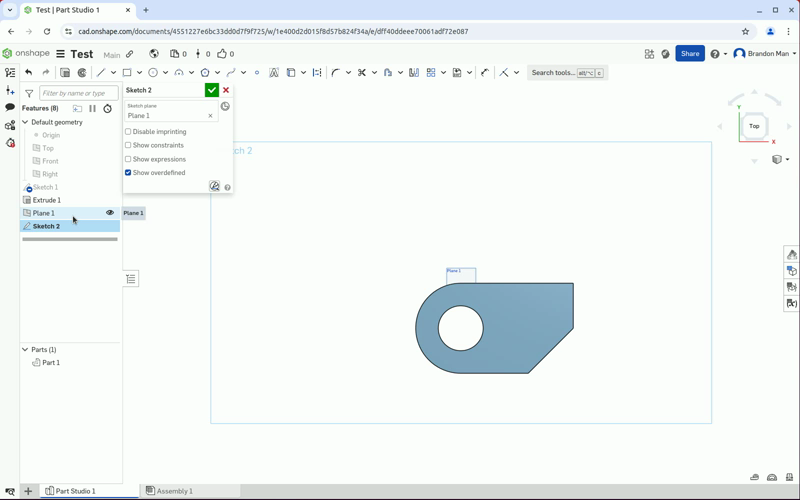
mouse_move(73, 352)
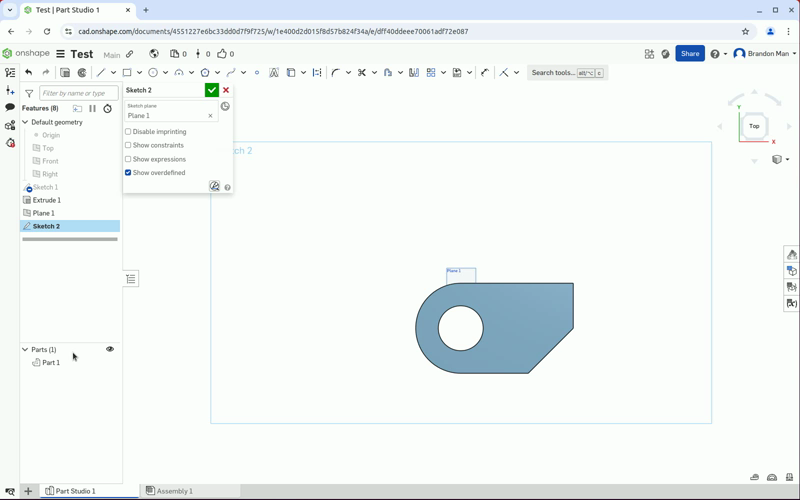
key(y)
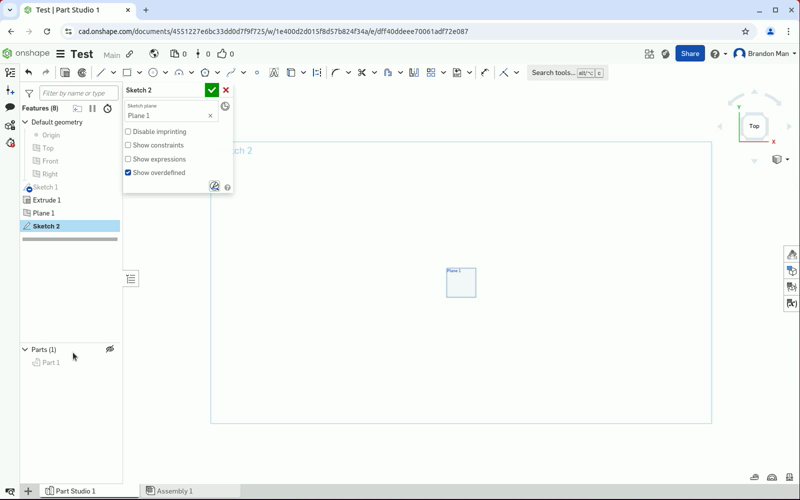
key(c)
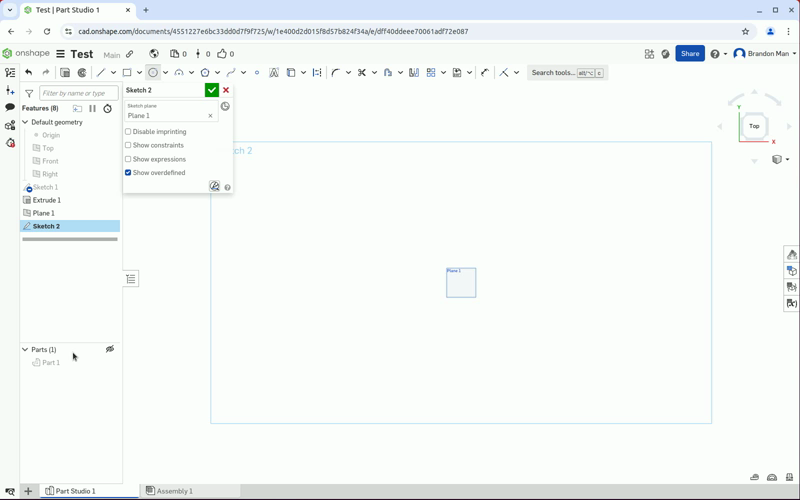
key_down(shift)
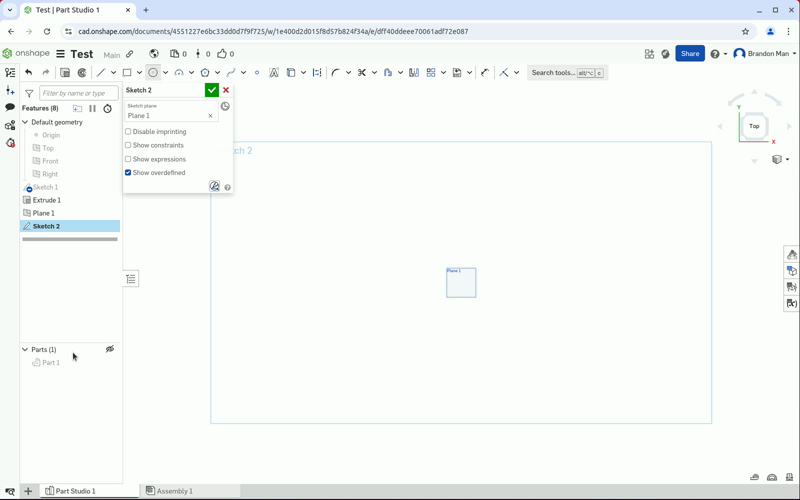
mouse_move(461, 327)
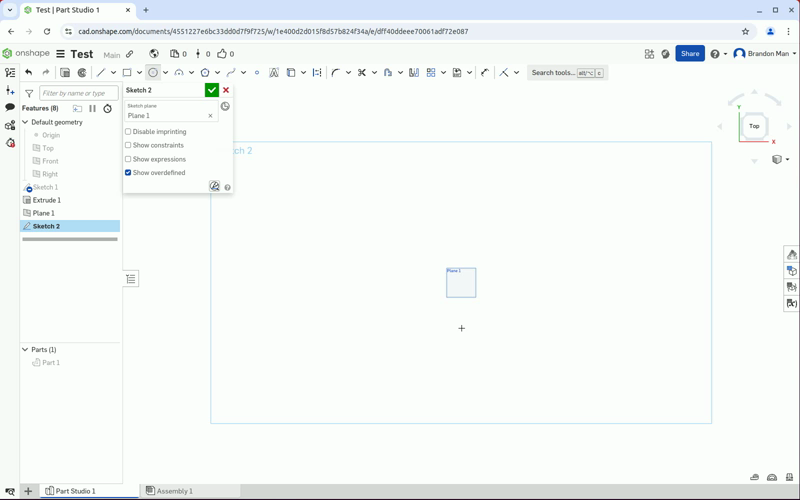
click(461, 327)
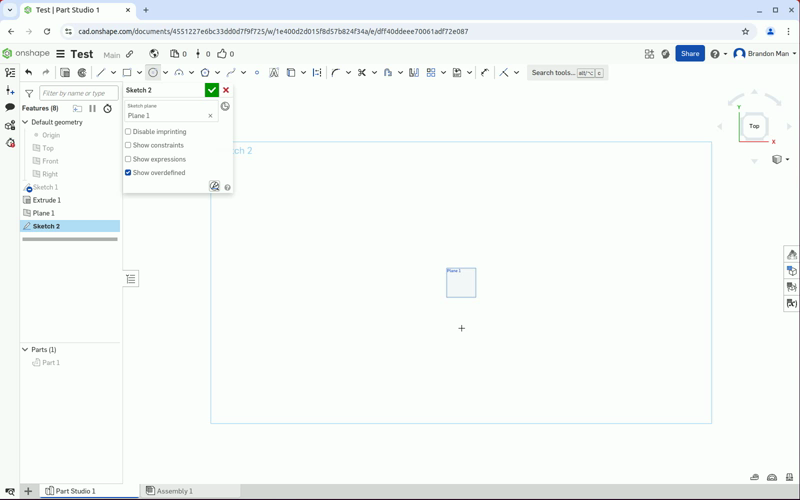
key_up(shift)
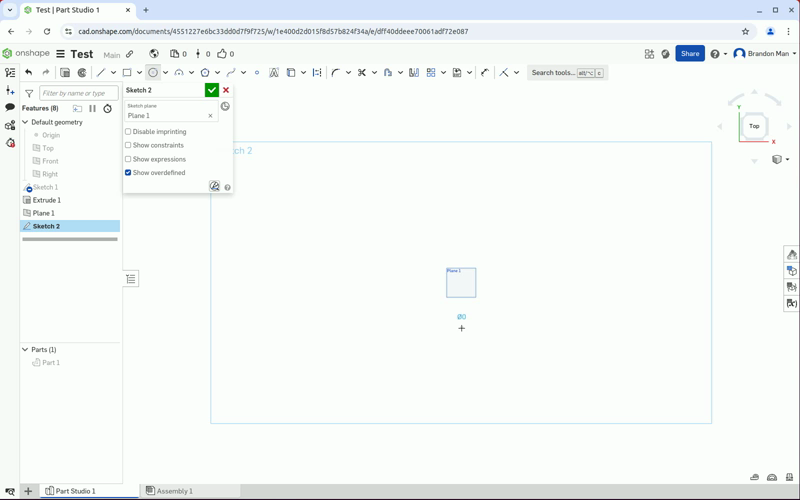
mouse_move(507, 327)
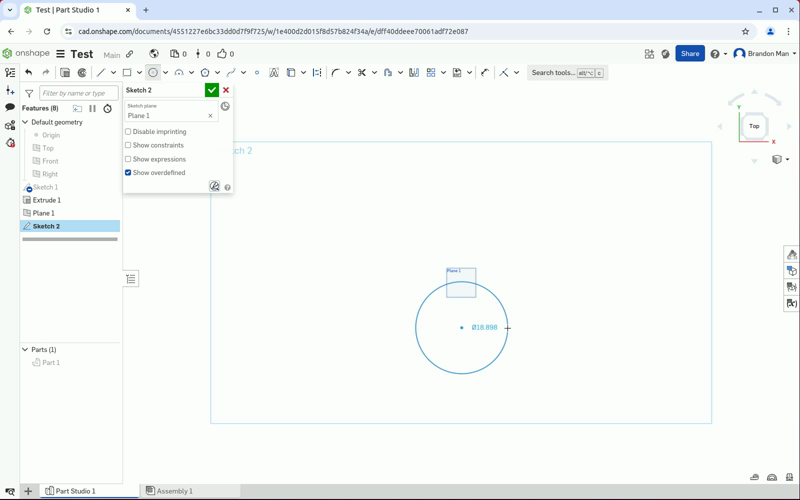
click(507, 327)
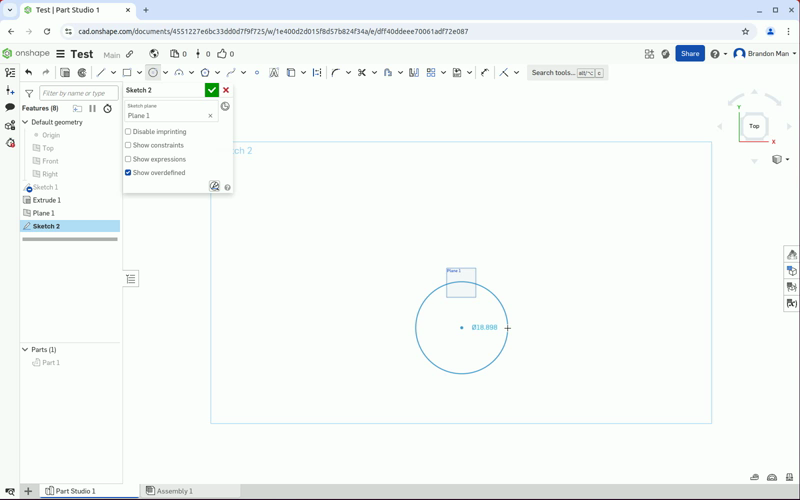
key(esc)
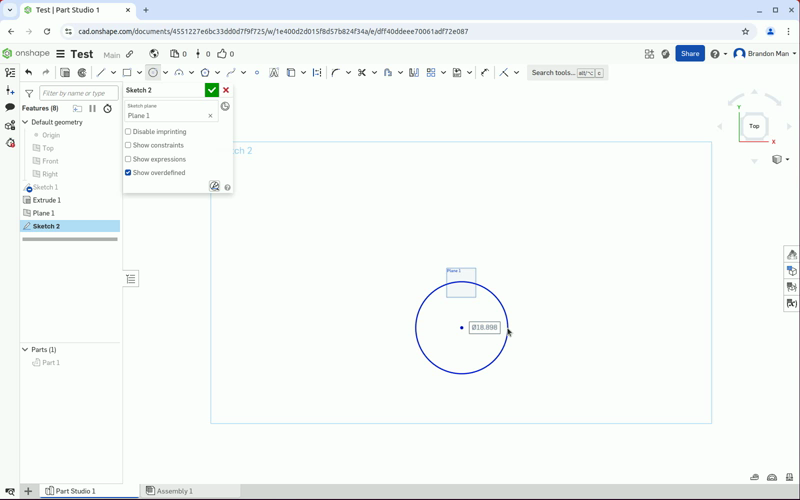
key(c)
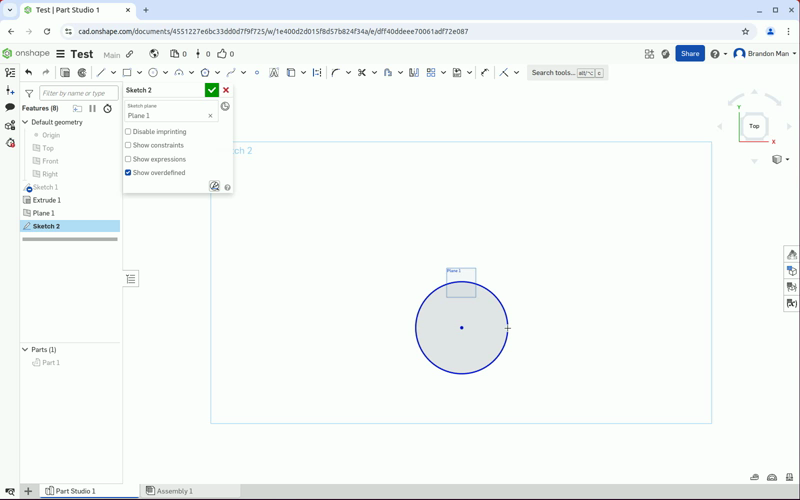
key_down(shift)
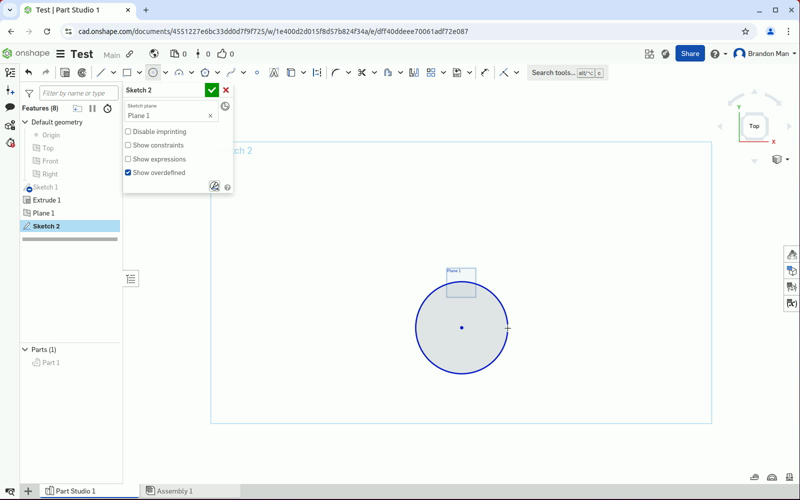
mouse_move(461, 327)
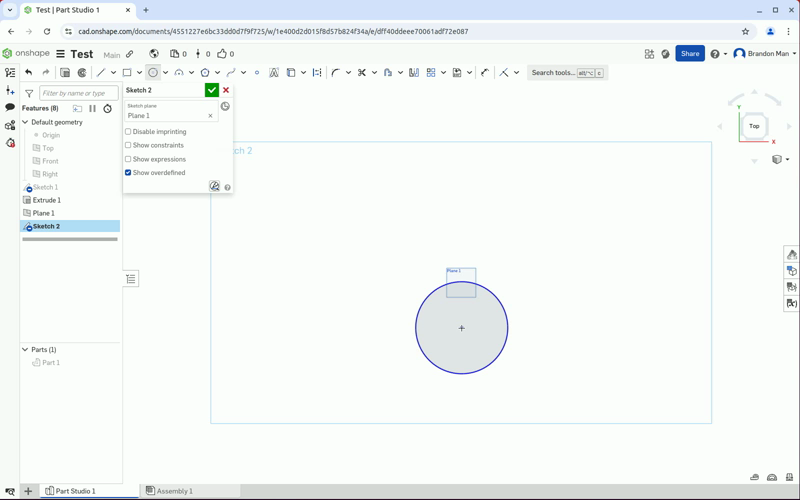
click(461, 327)
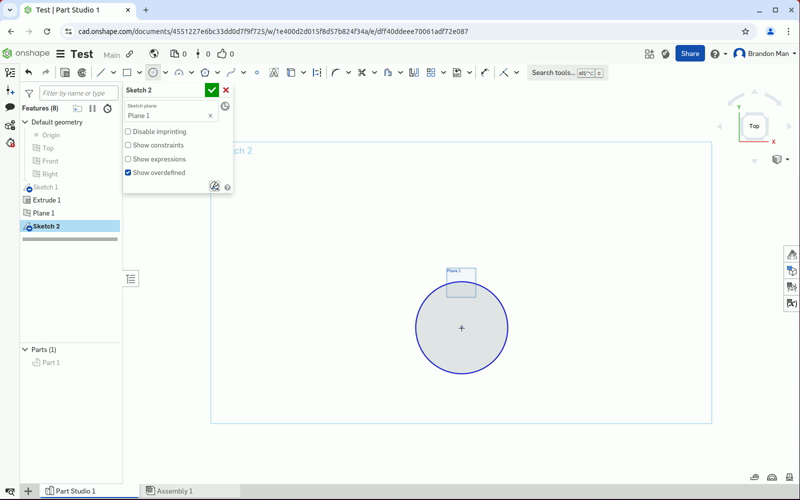
key_up(shift)
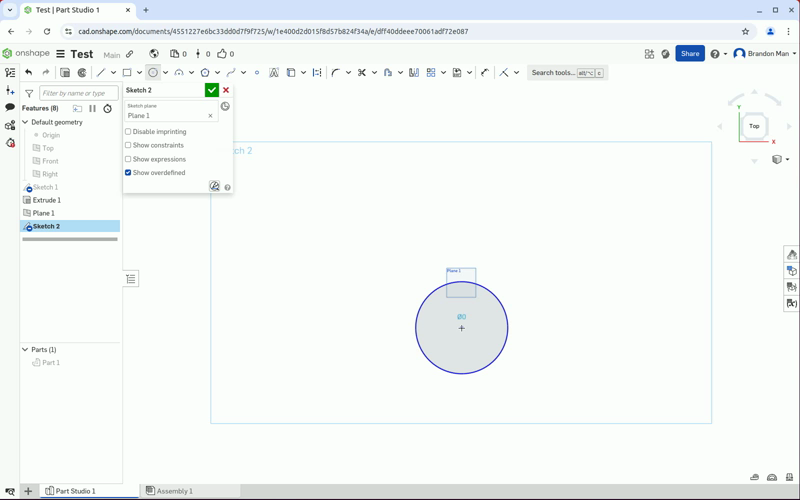
mouse_move(484, 327)
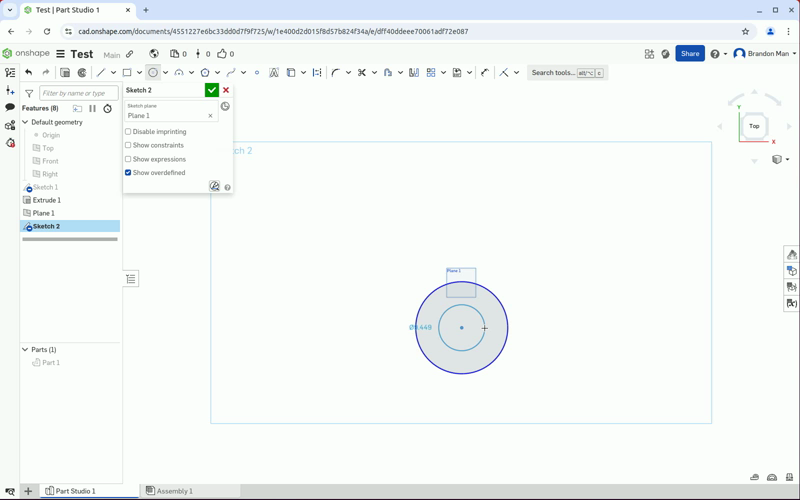
click(484, 327)
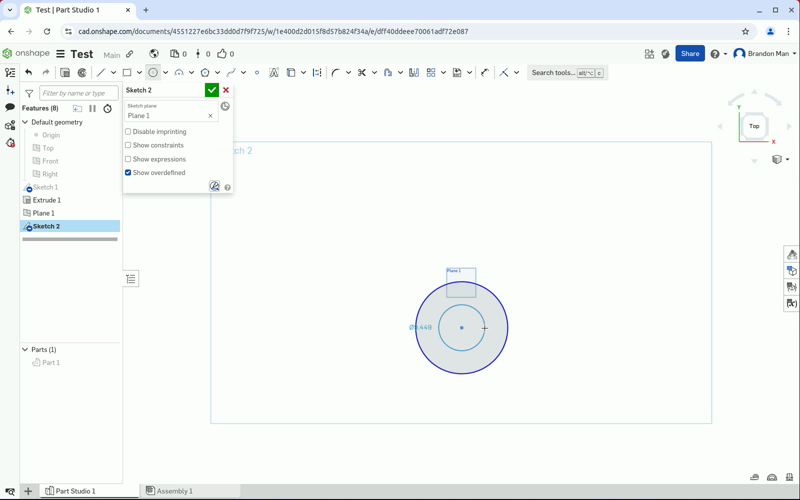
key(esc)
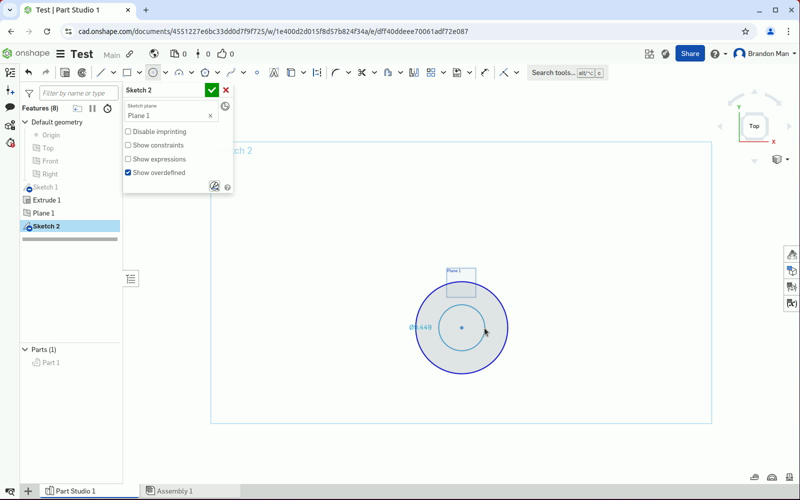
mouse_move(440, 357)
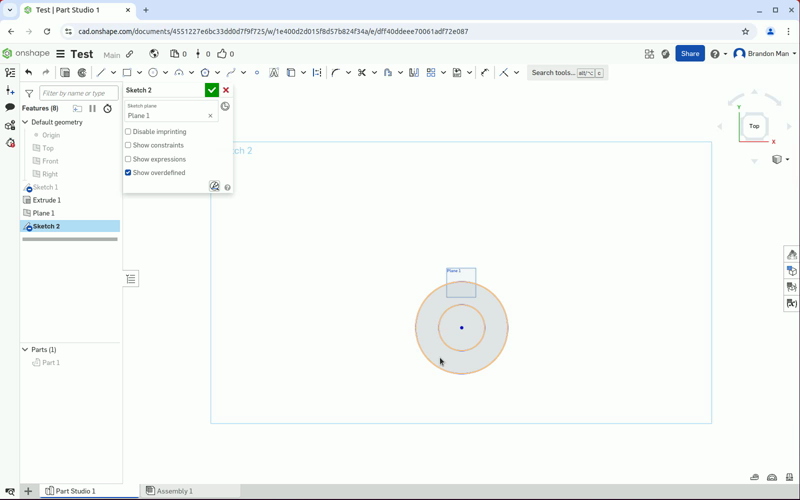
click(440, 357)
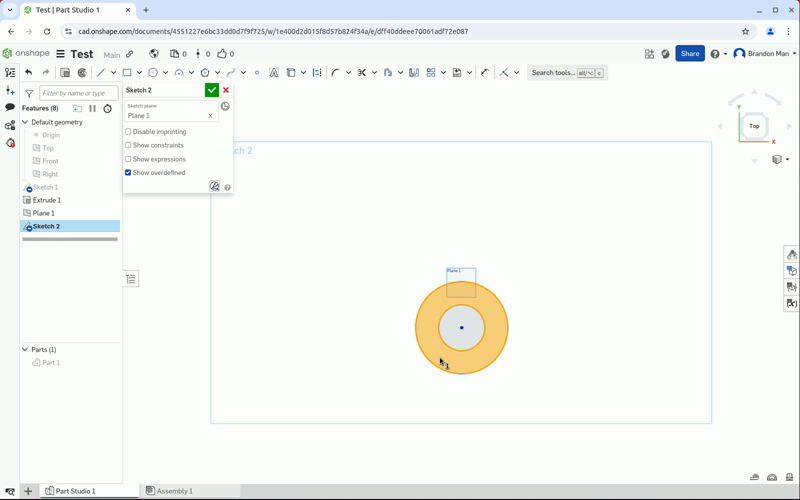
mouse_move(73, 352)
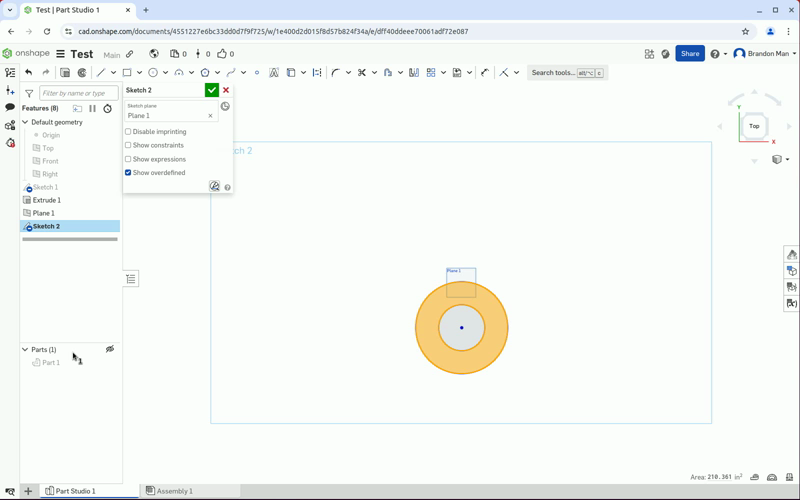
key(shift+y)
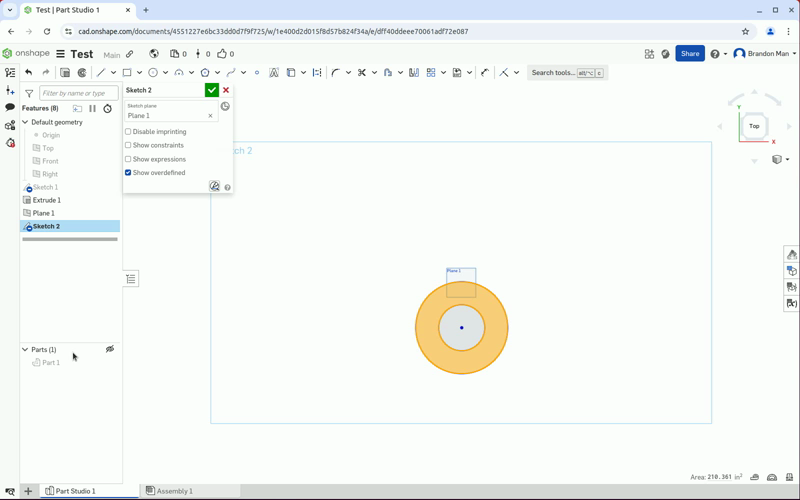
key(shift+e)
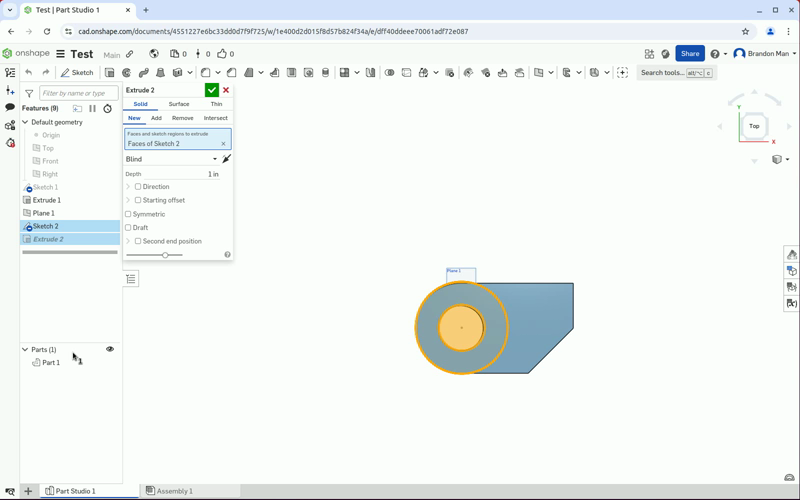
mouse_move(143, 106)
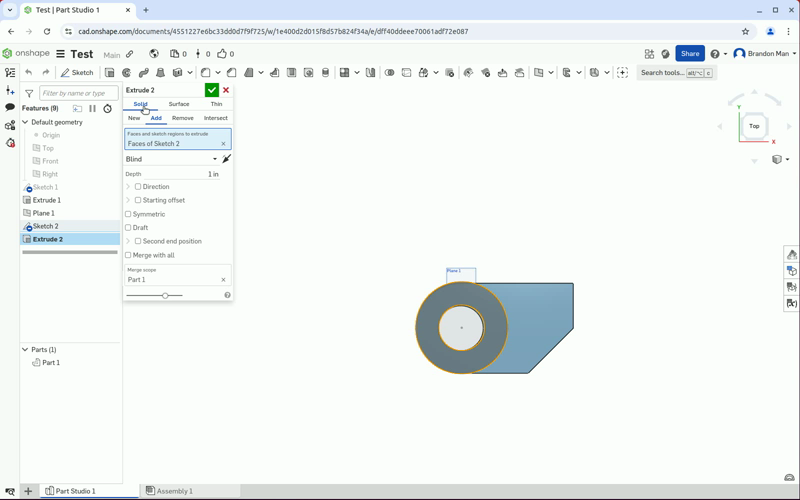
click(143, 106)
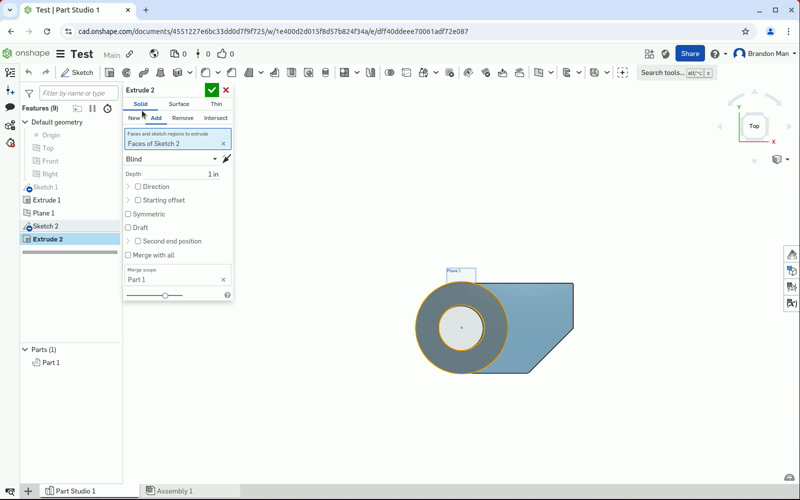
mouse_move(137, 120)
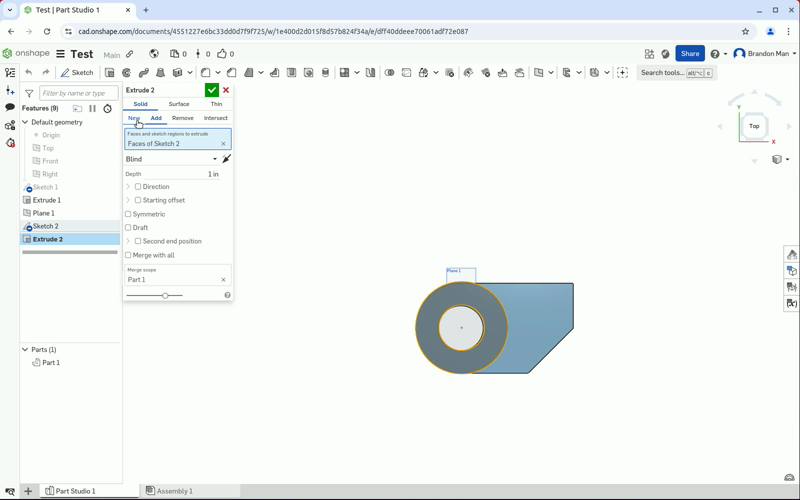
click(137, 120)
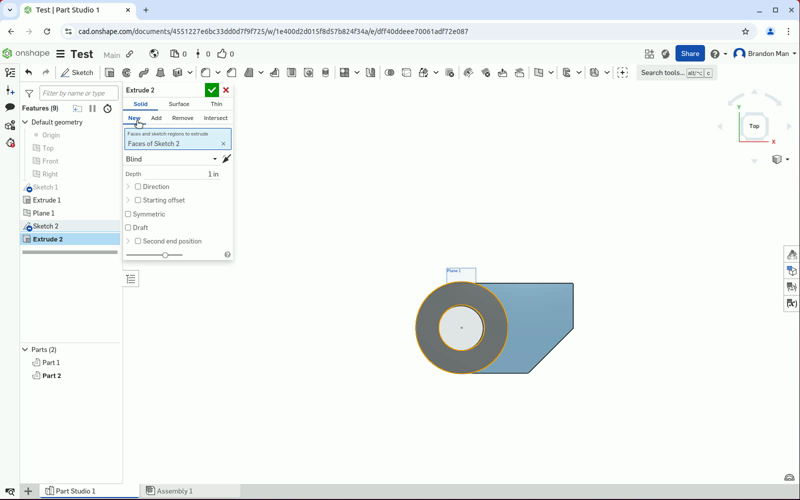
key(tab, 4)
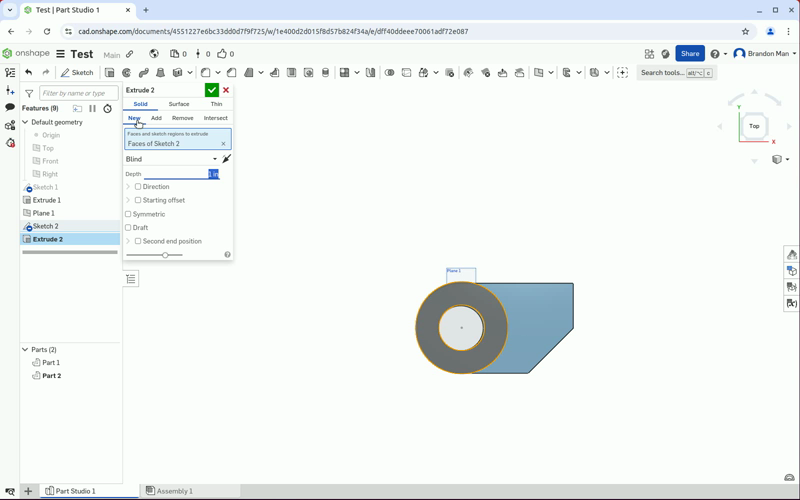
text(13.961)
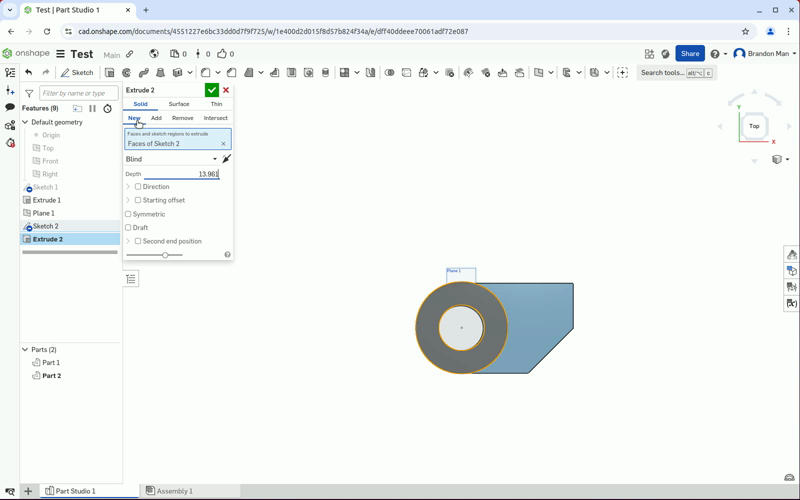
key(enter)
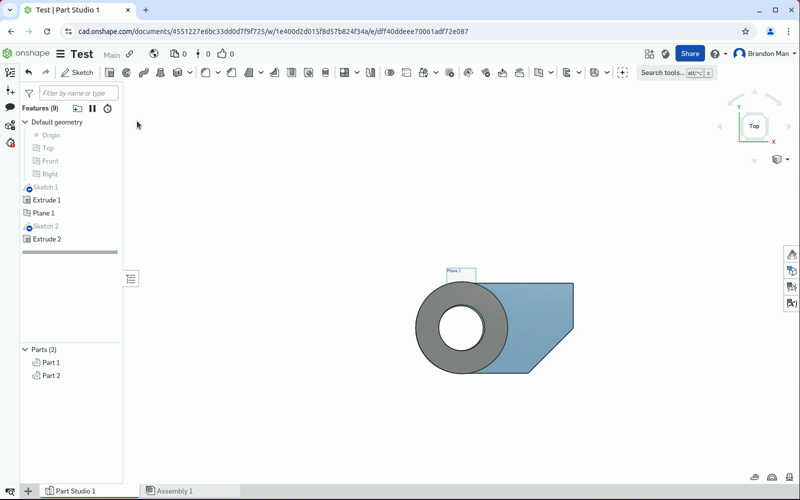
key(shift+h)
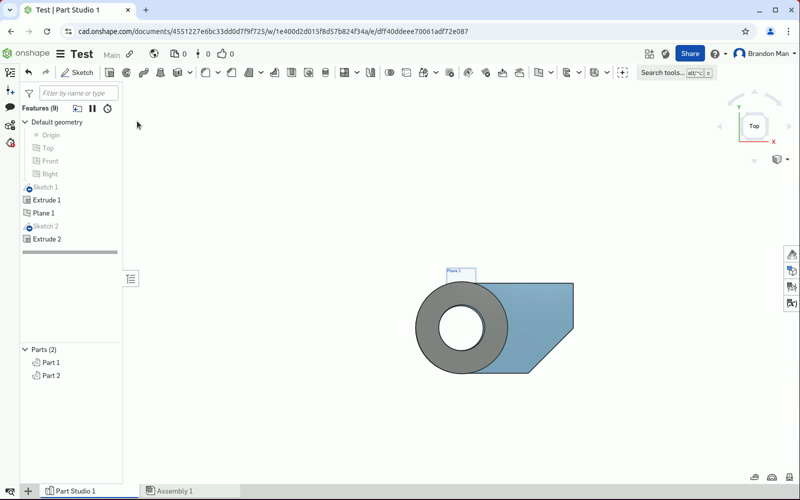
key(shift+h)
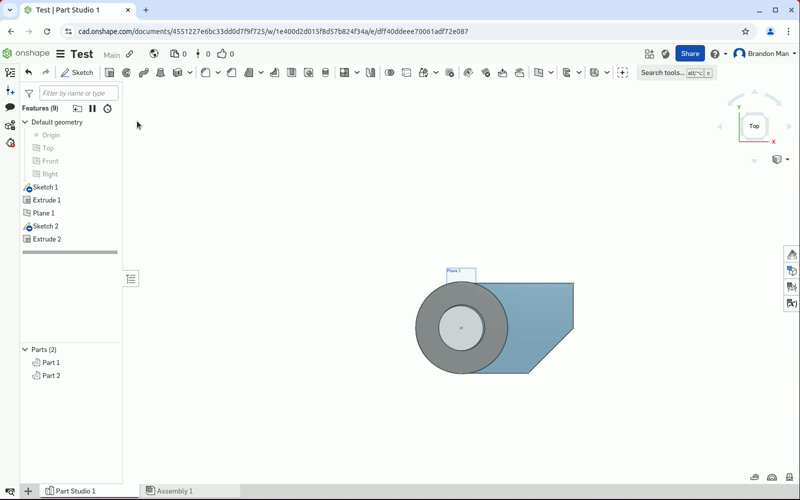
key(shift+7)
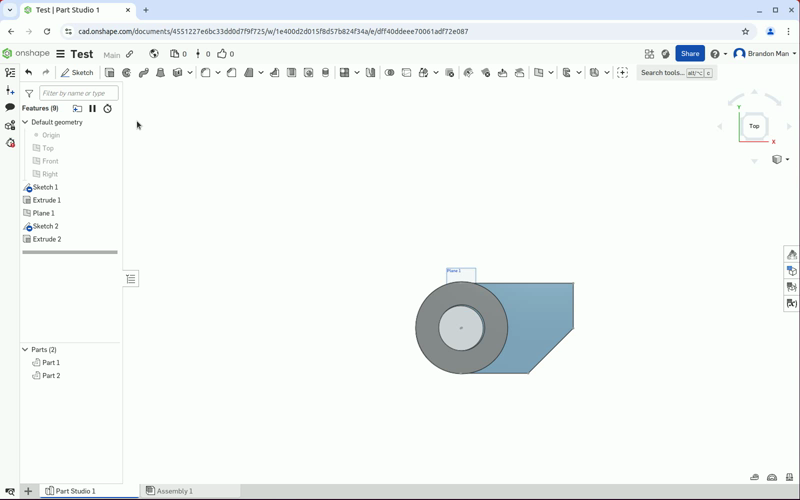
key(up, 3)
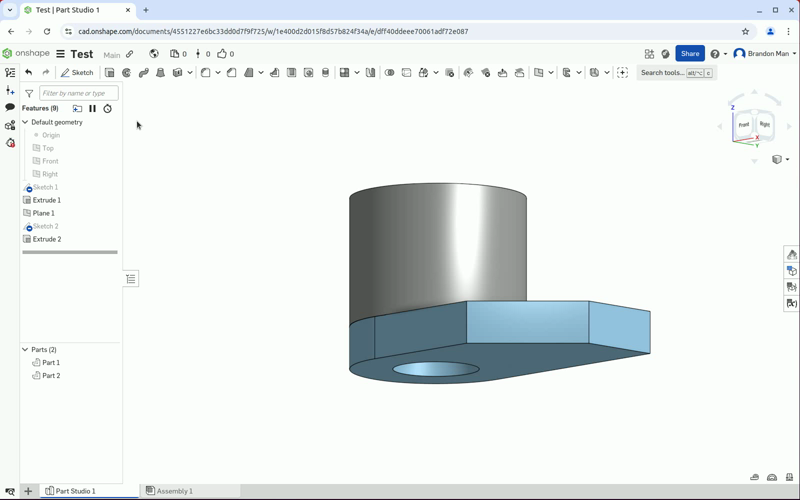
key(left, 3)
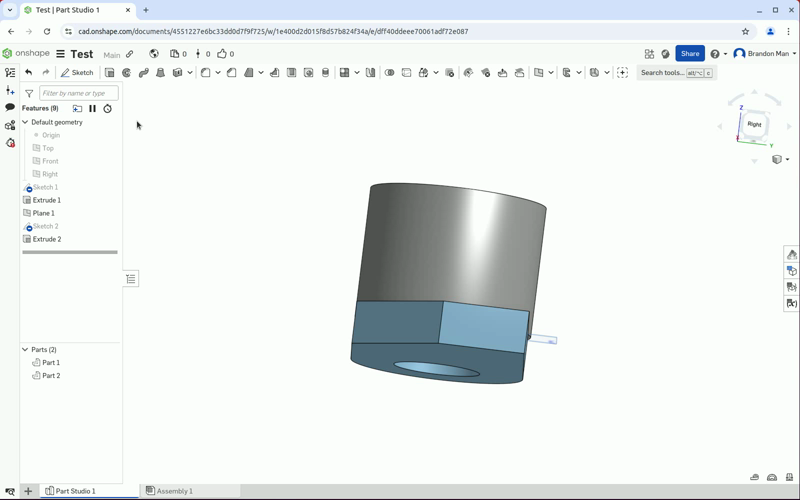
key(right, 3)
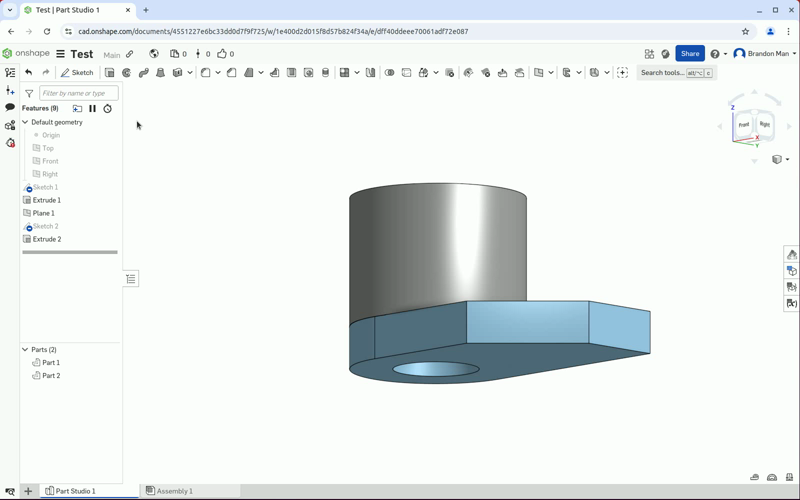
key(down, 3)
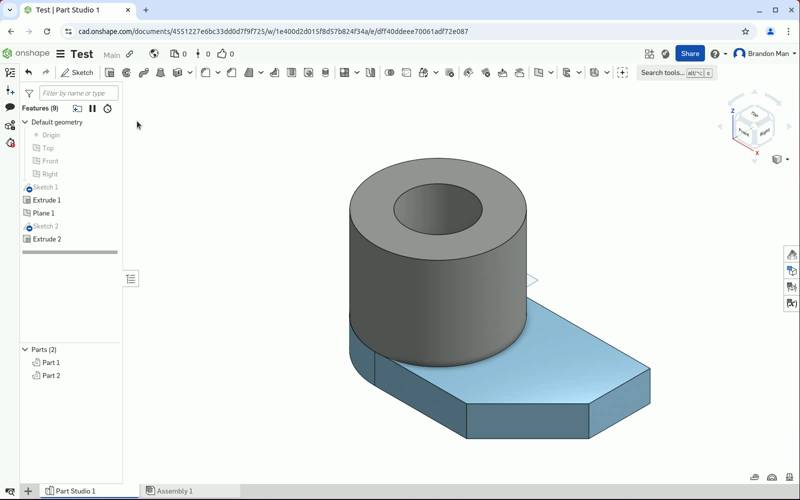
mouse_move(73, 189)
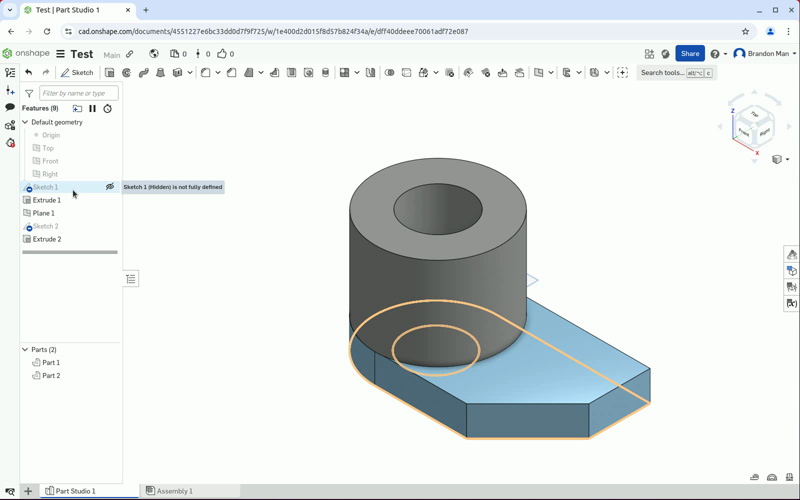
click(73, 189)